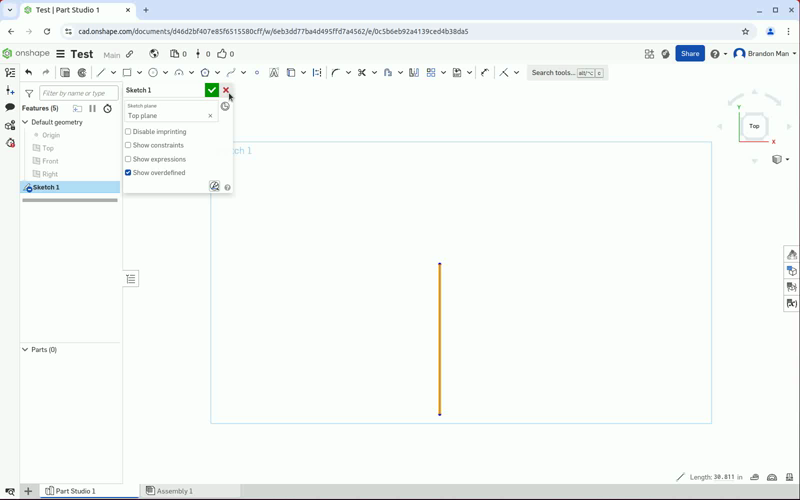
key(shift+h)
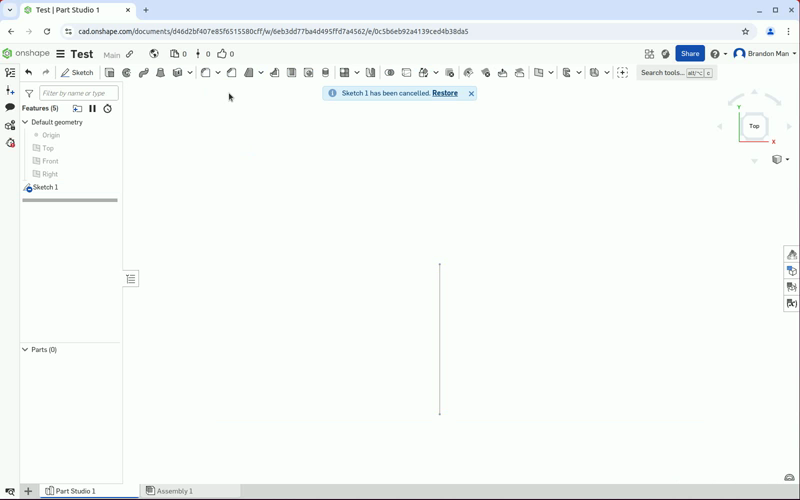
key(shift+s)
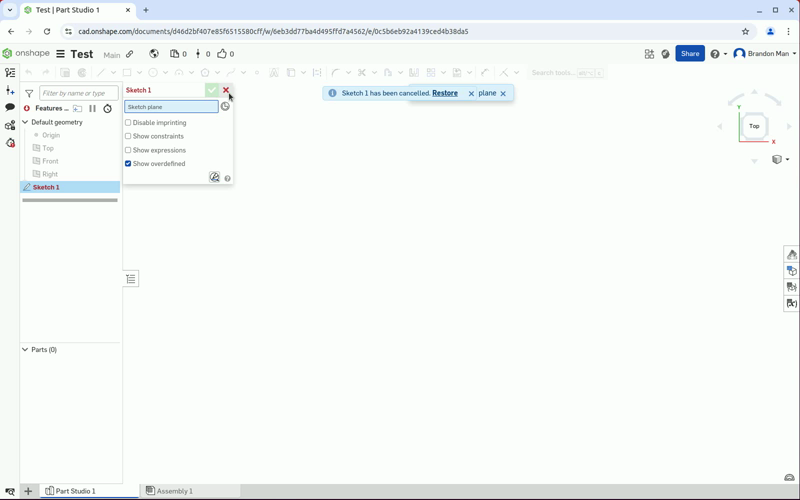
mouse_move(73, 150)
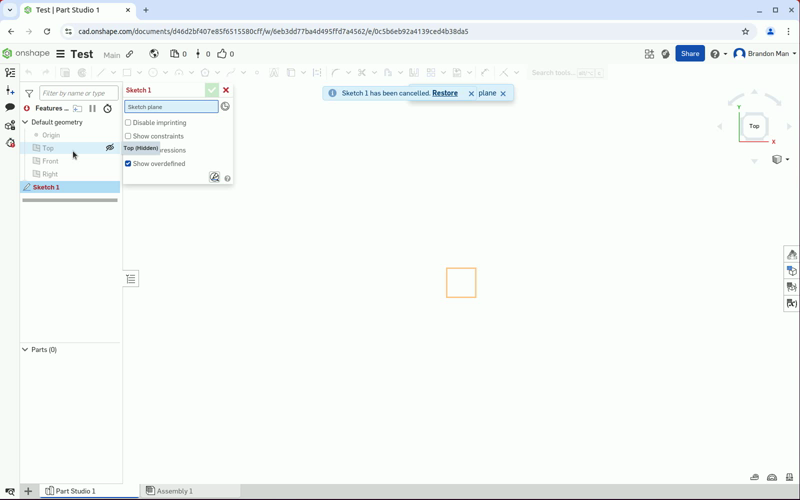
click(73, 150)
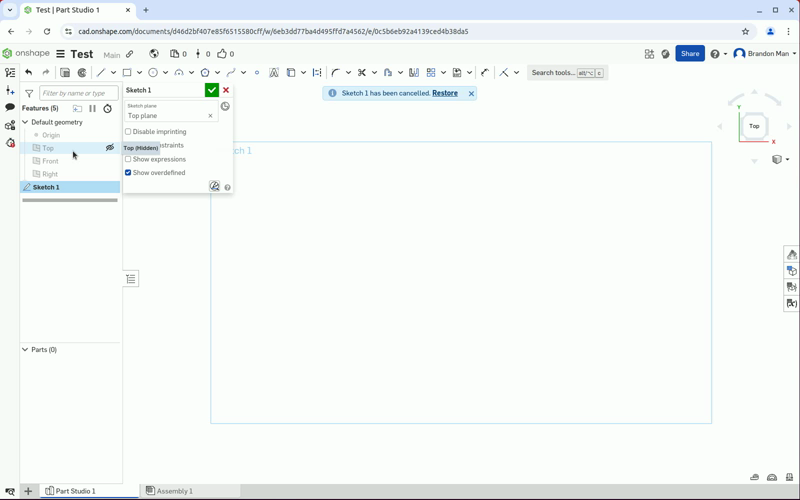
mouse_move(73, 352)
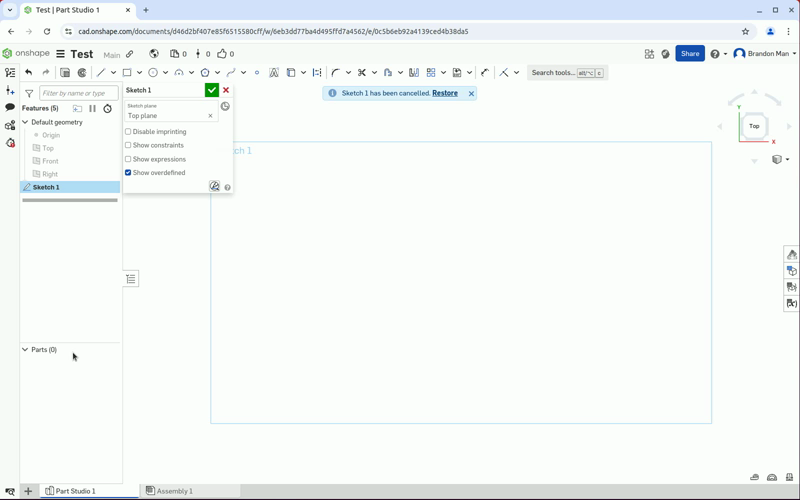
key(y)
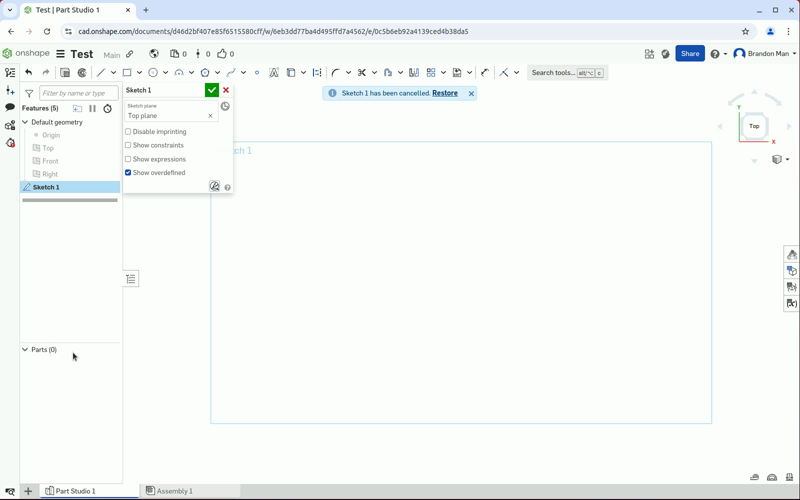
key(c)
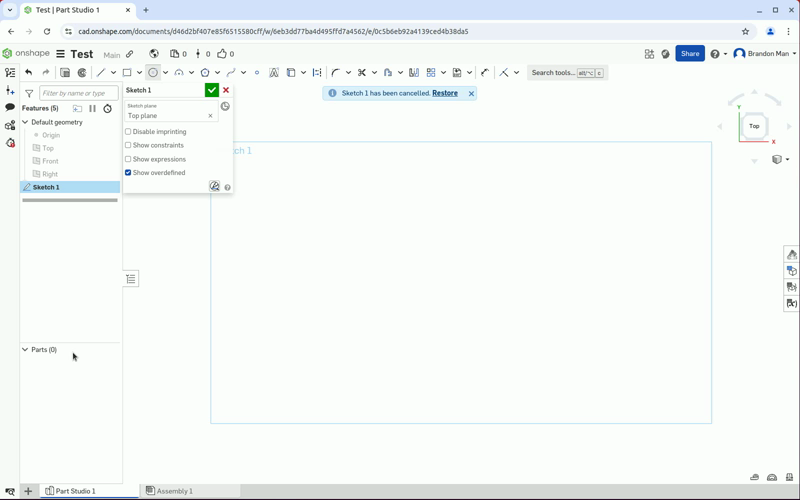
key_down(shift)
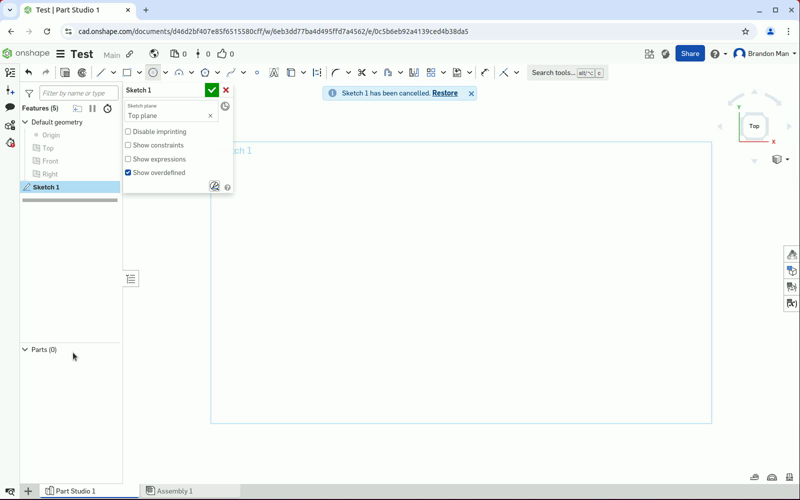
mouse_move(461, 282)
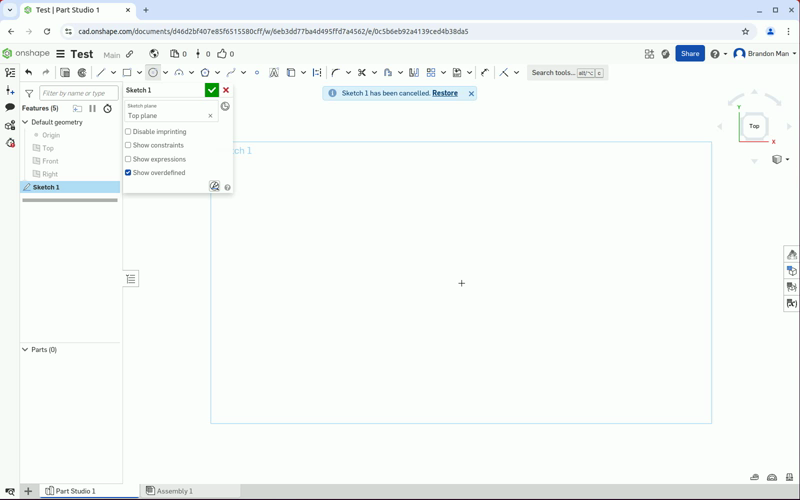
click(461, 282)
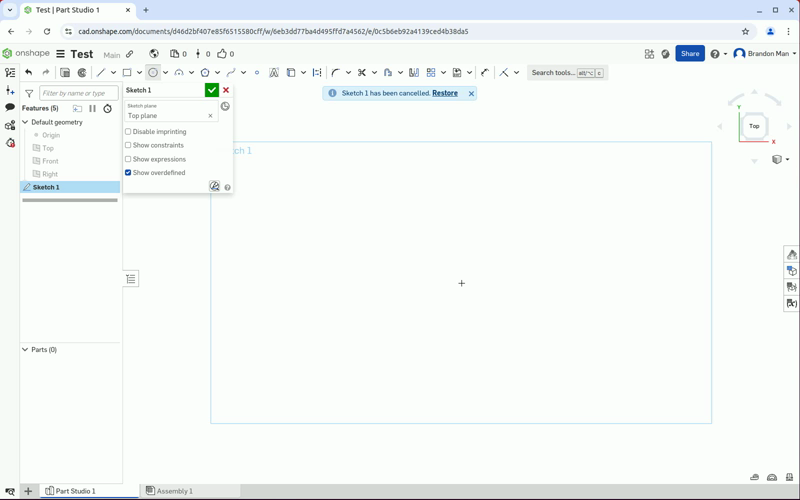
key_up(shift)
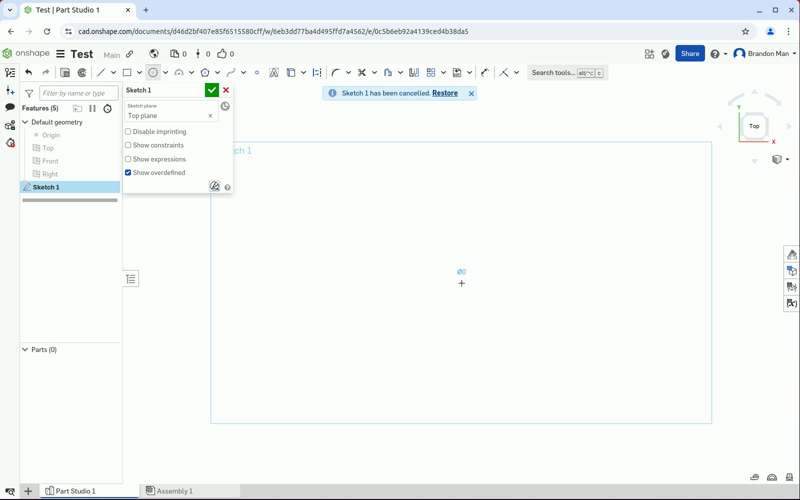
mouse_move(467, 282)
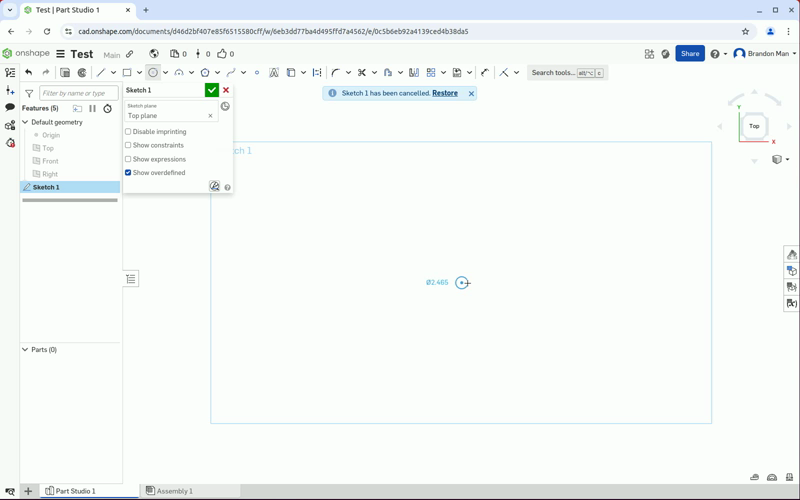
click(467, 282)
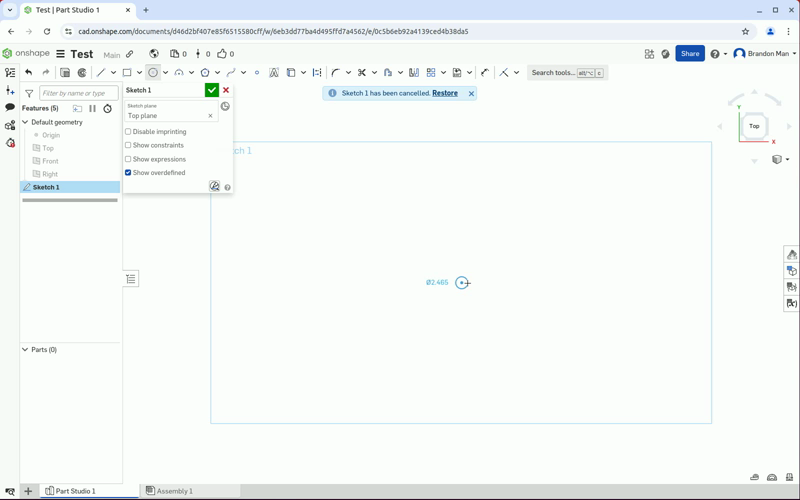
key(esc)
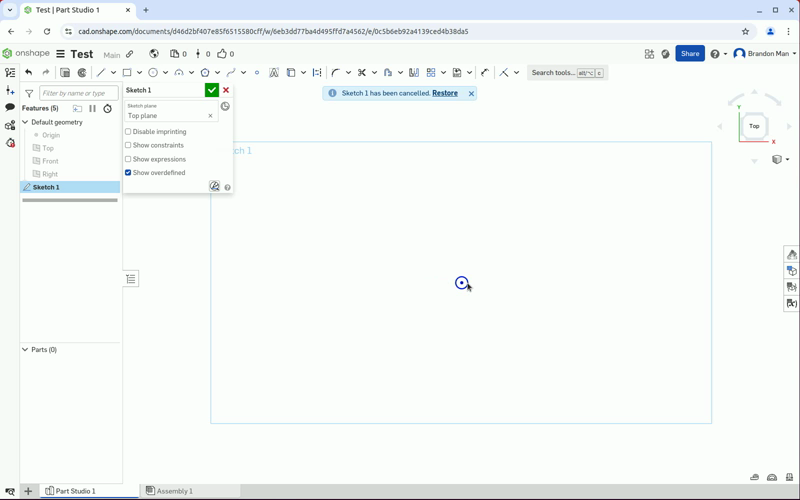
mouse_move(462, 280)
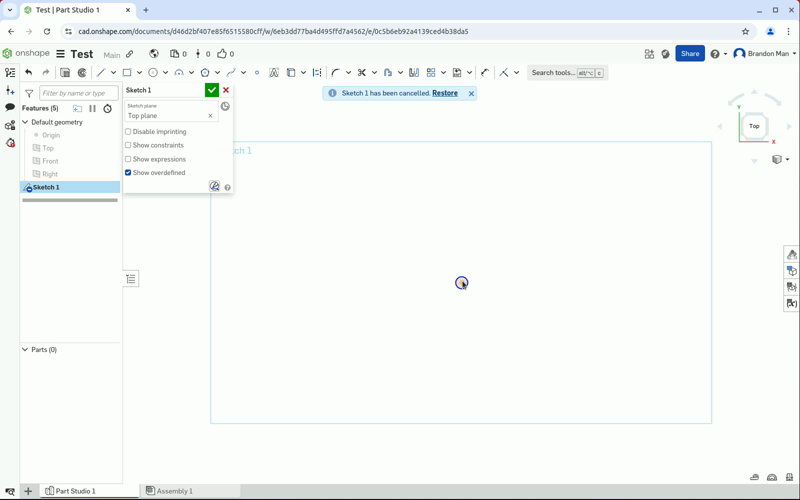
scroll(6)
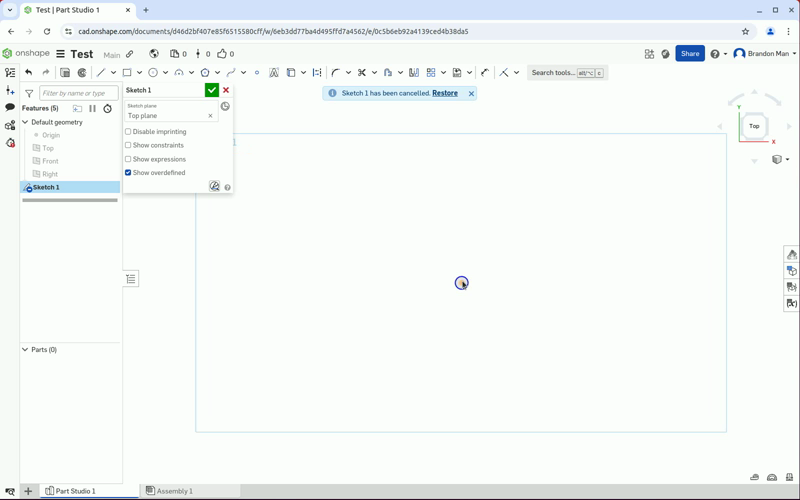
scroll(6)
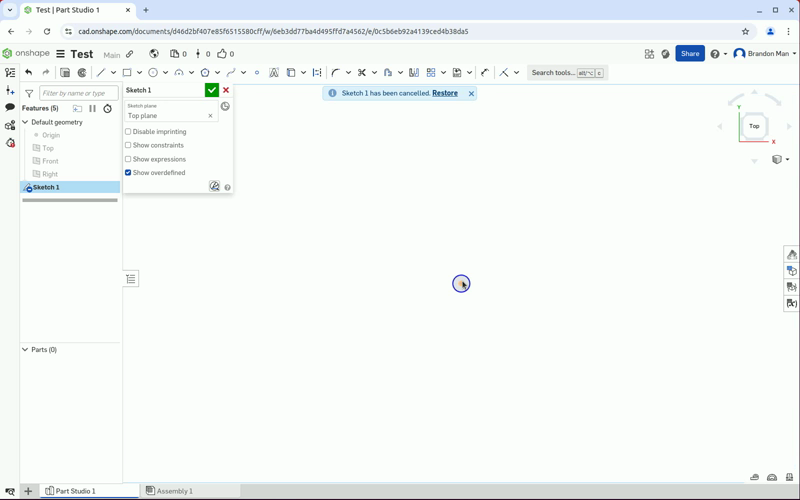
scroll(6)
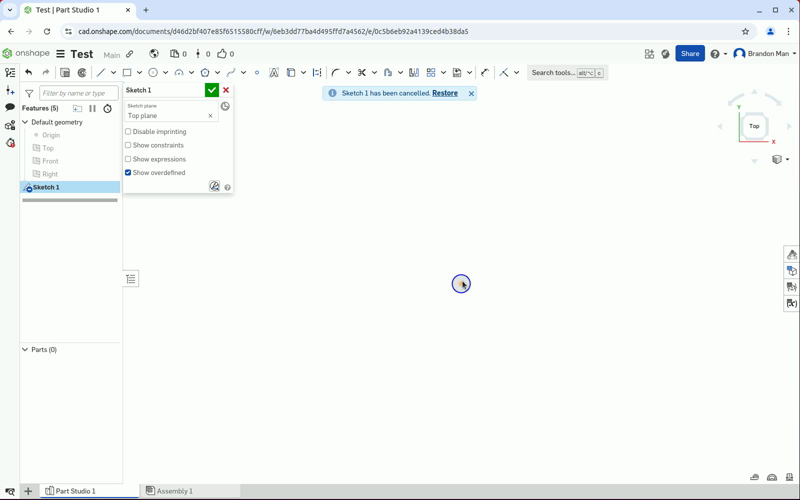
scroll(6)
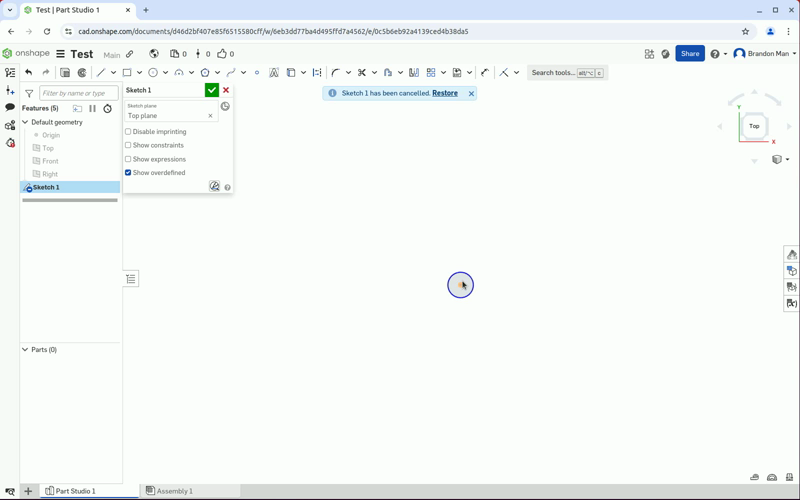
scroll(6)
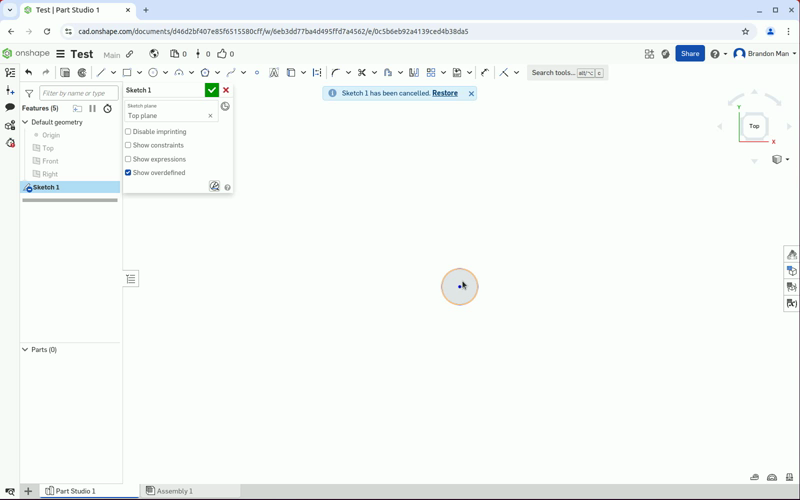
scroll(6)
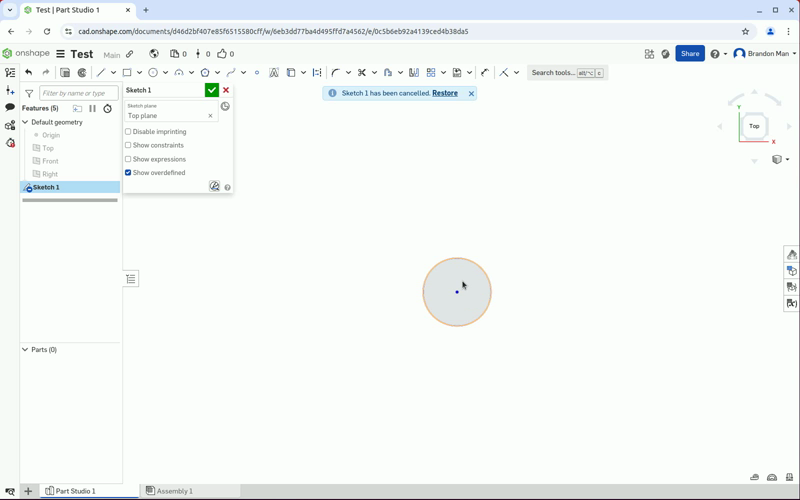
scroll(6)
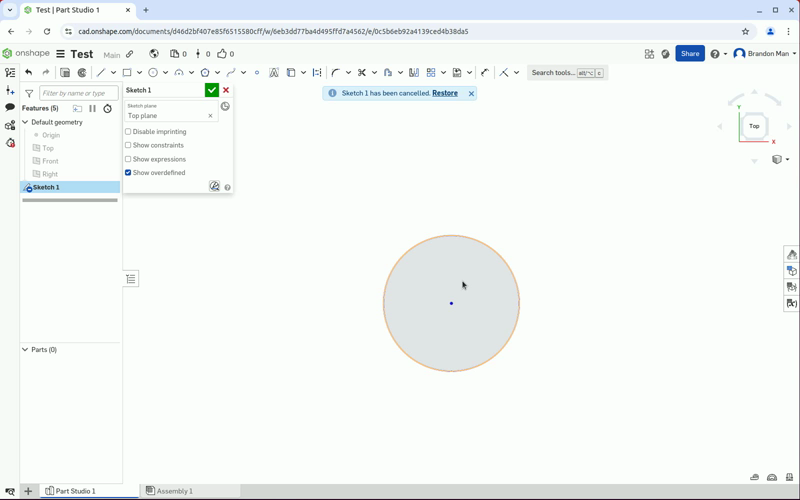
click(462, 280)
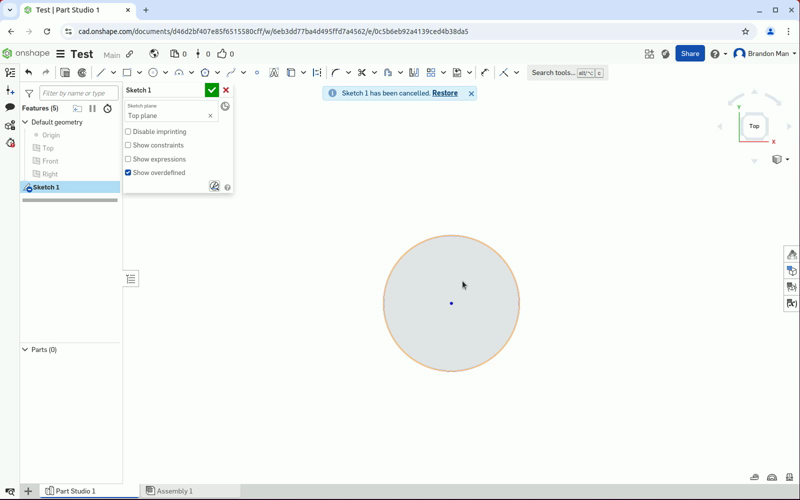
scroll(-6)
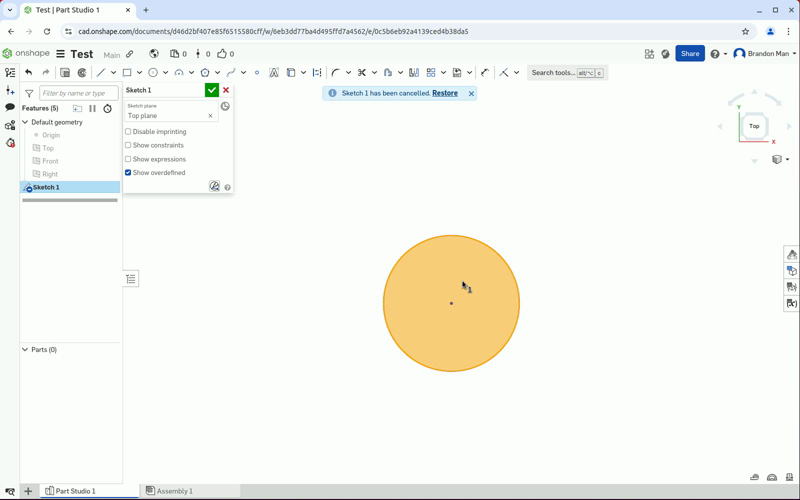
scroll(-6)
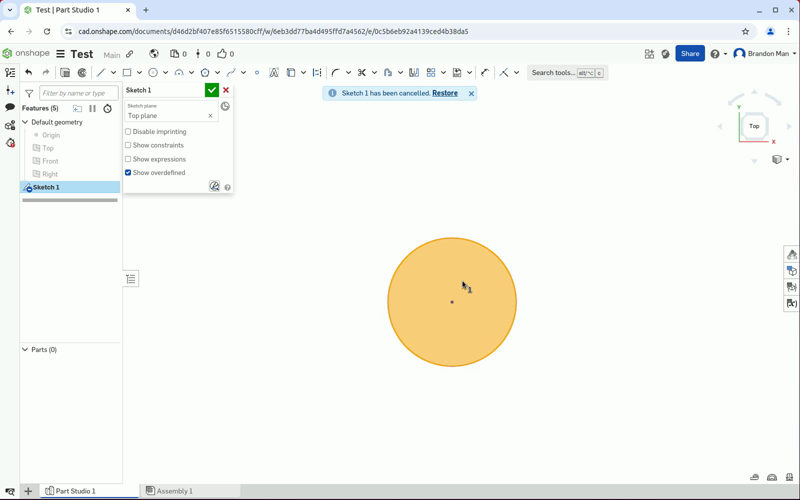
scroll(-6)
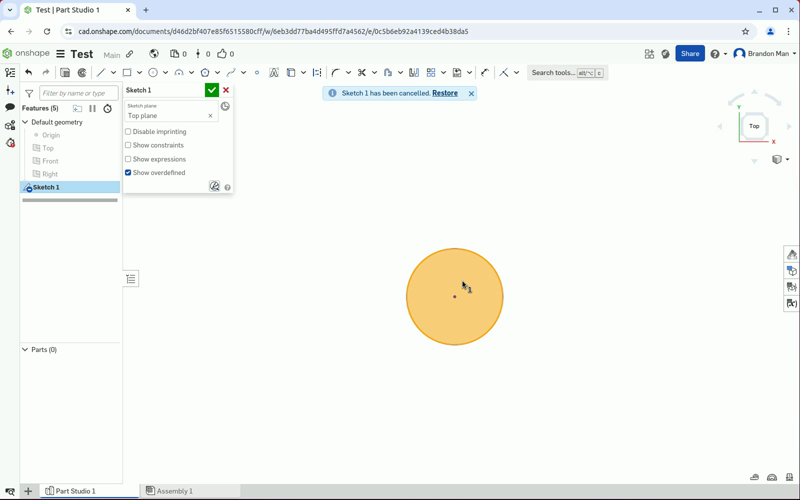
scroll(-6)
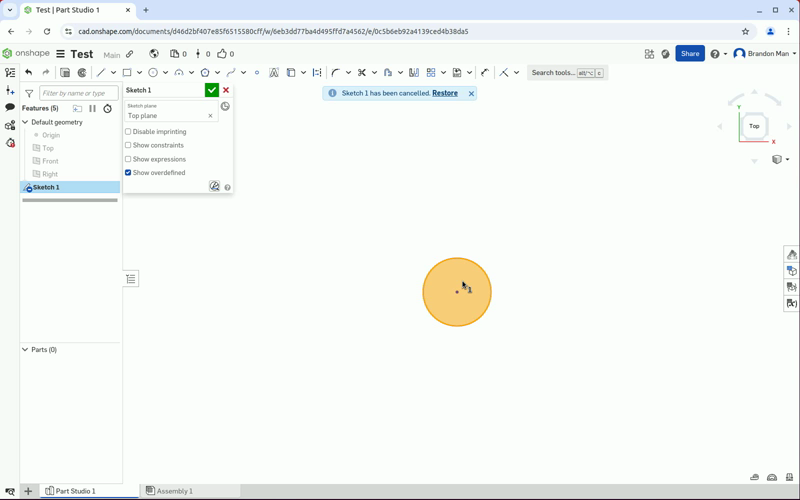
scroll(-6)
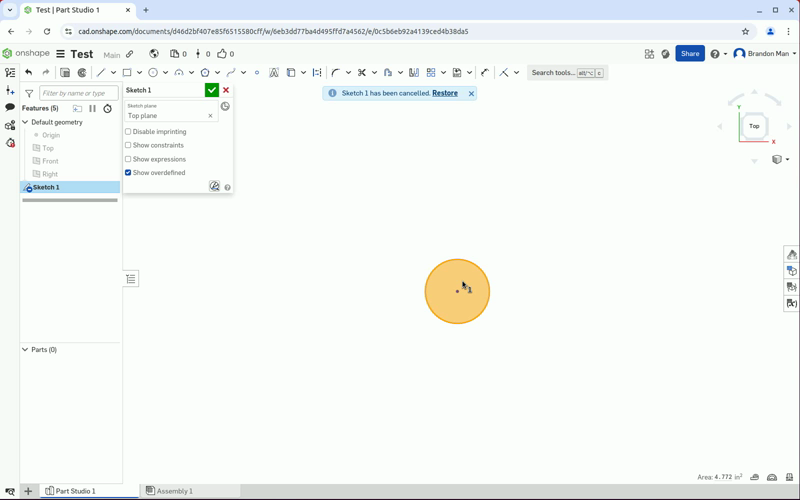
scroll(-6)
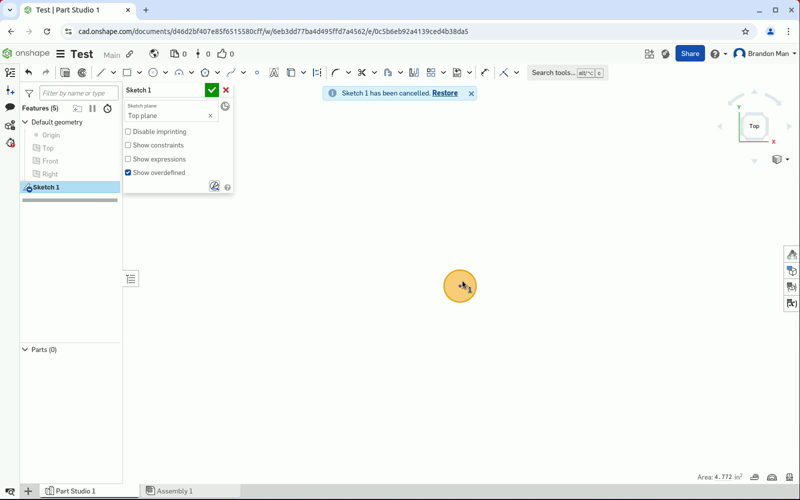
scroll(-6)
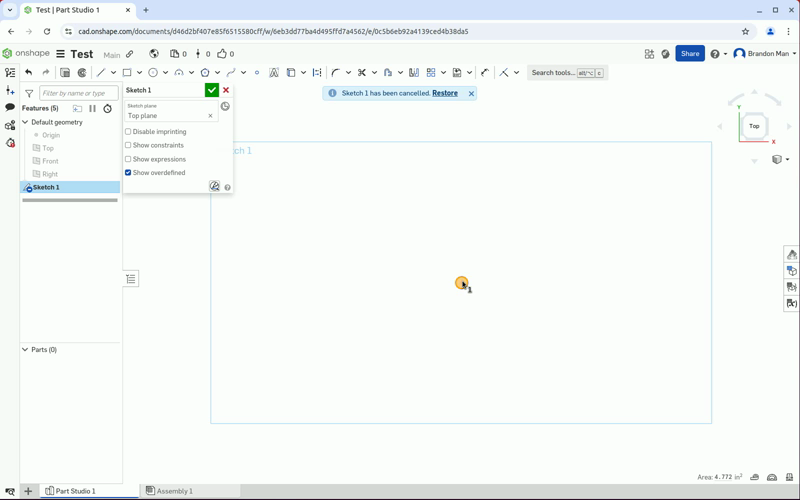
mouse_move(73, 352)
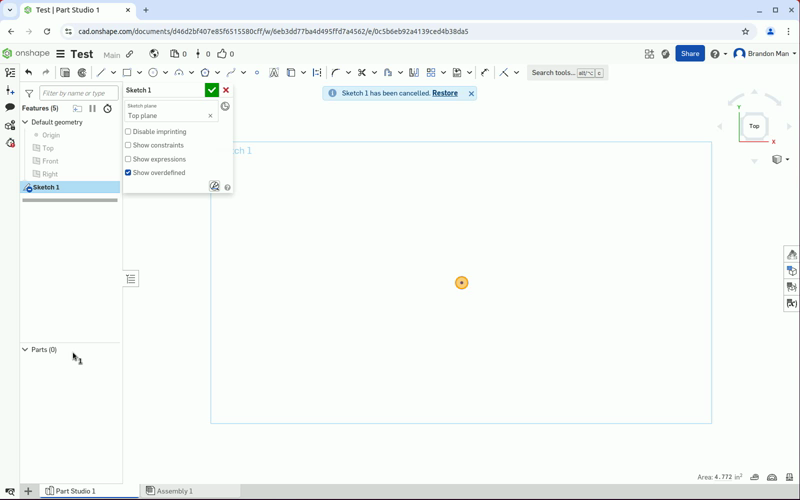
key(shift+y)
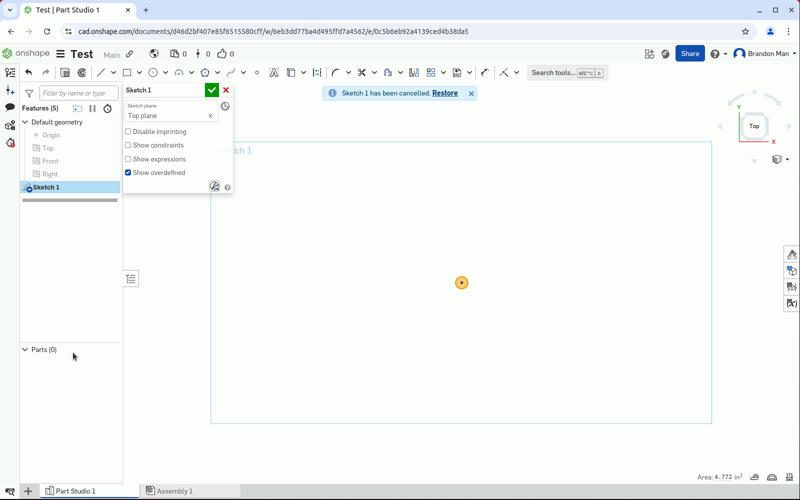
key(shift+e)
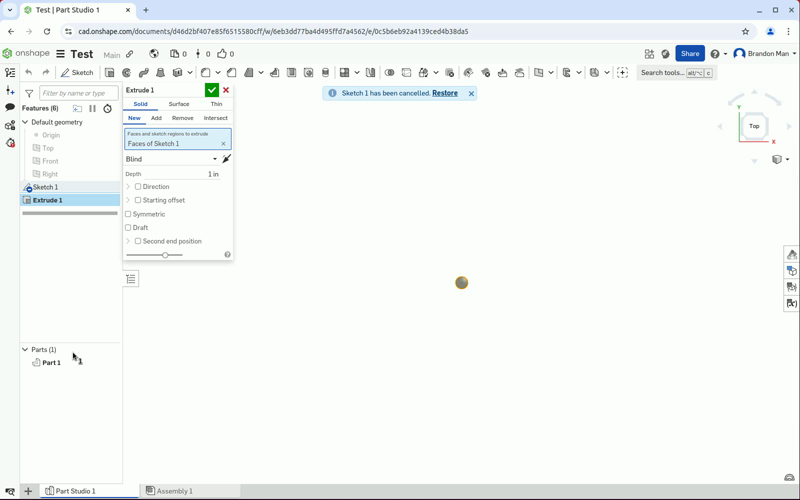
mouse_move(143, 106)
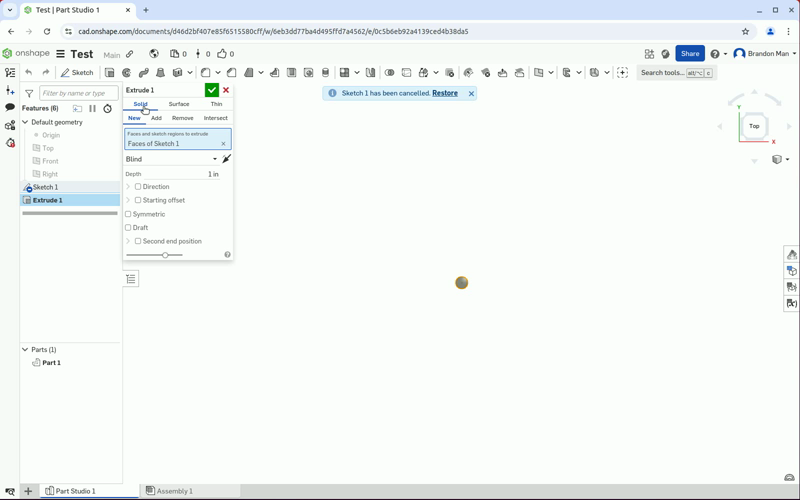
click(143, 106)
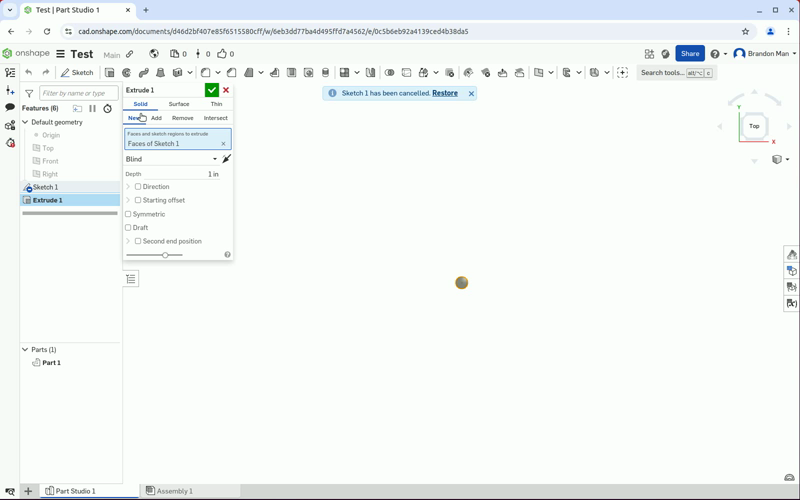
mouse_move(137, 120)
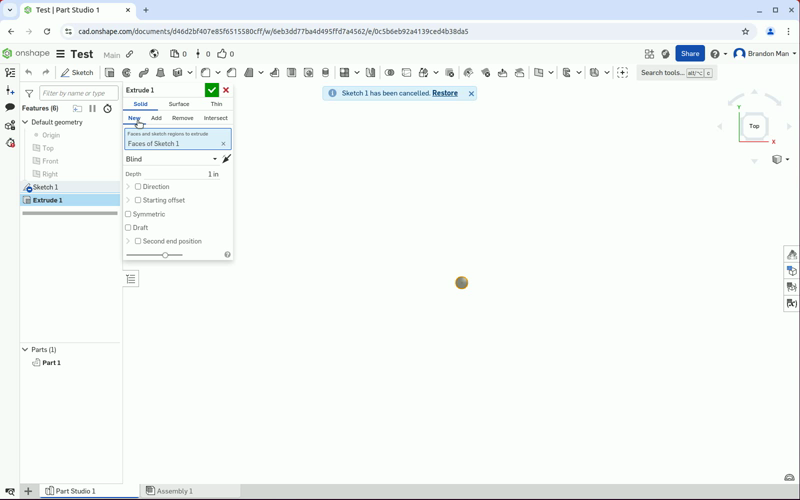
click(137, 120)
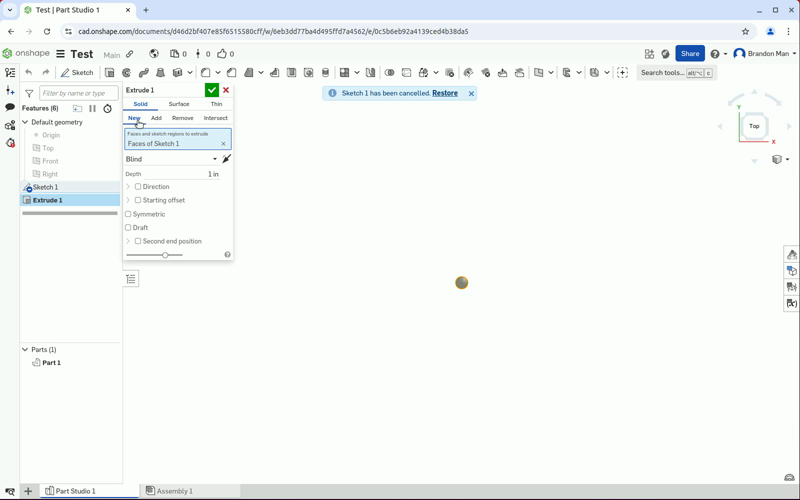
key(tab, 4)
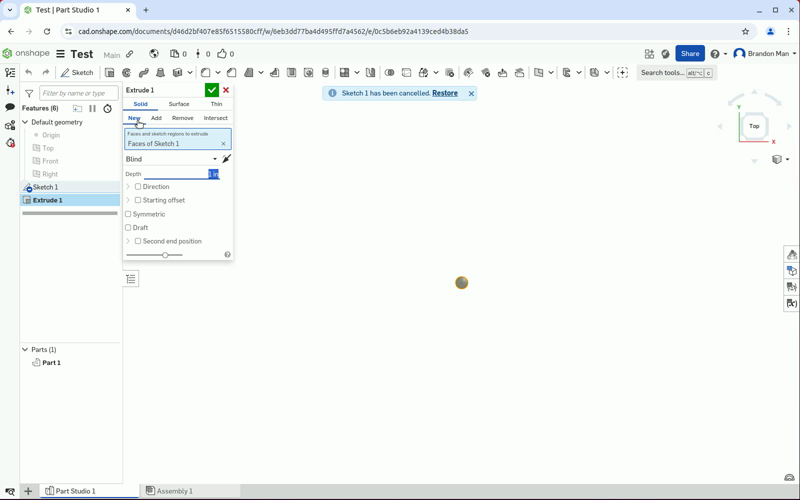
text(23.108)
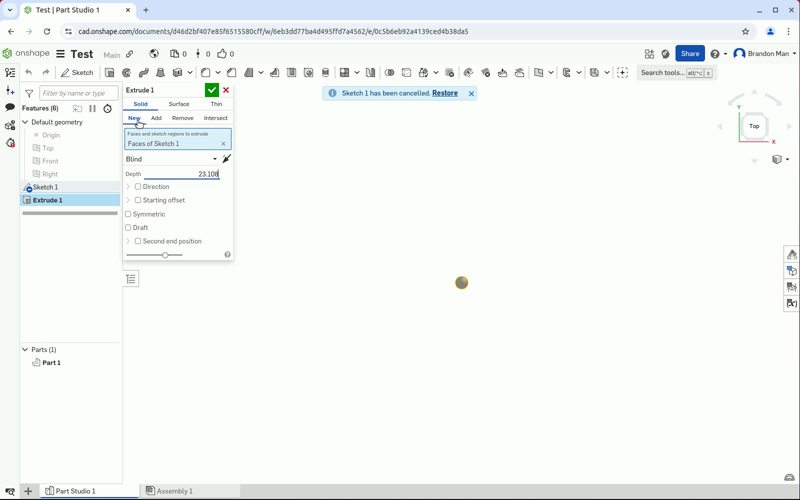
key(enter)
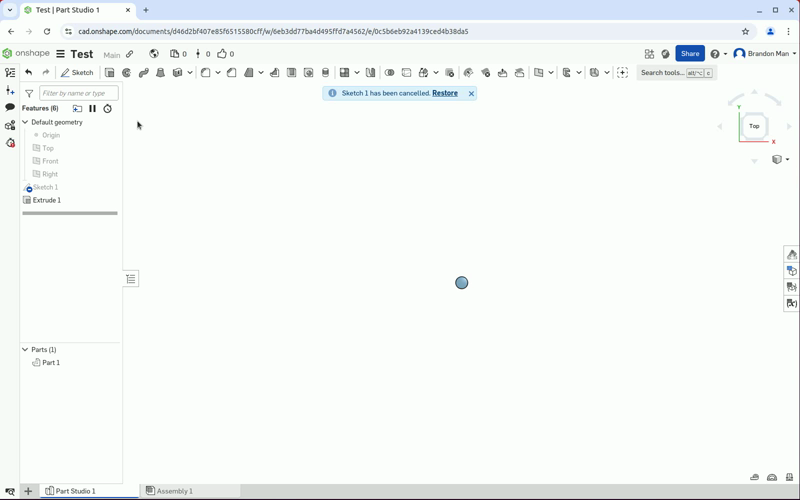
key(shift+h)
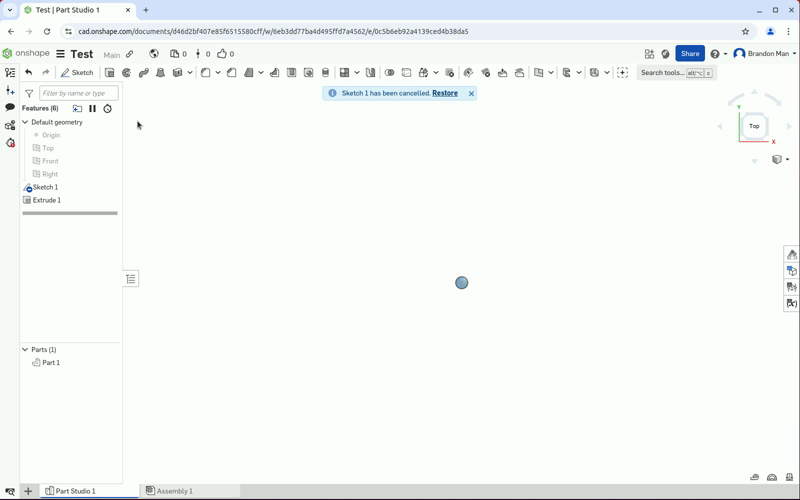
key(shift+h)
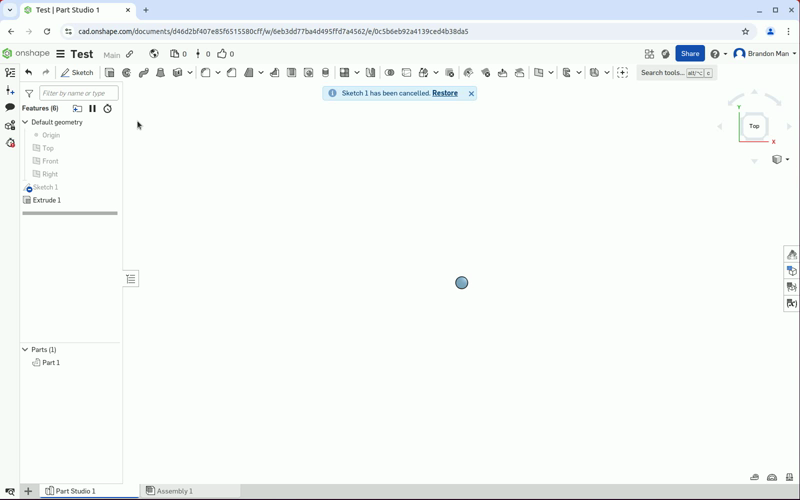
mouse_move(73, 189)
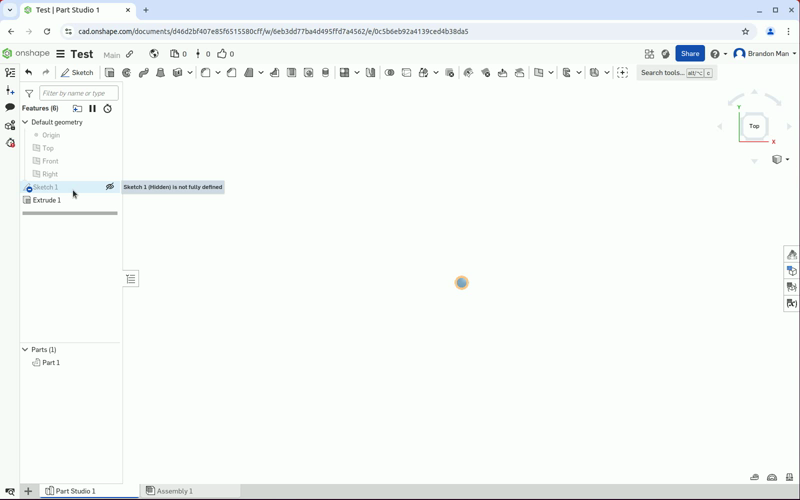
click(73, 189)
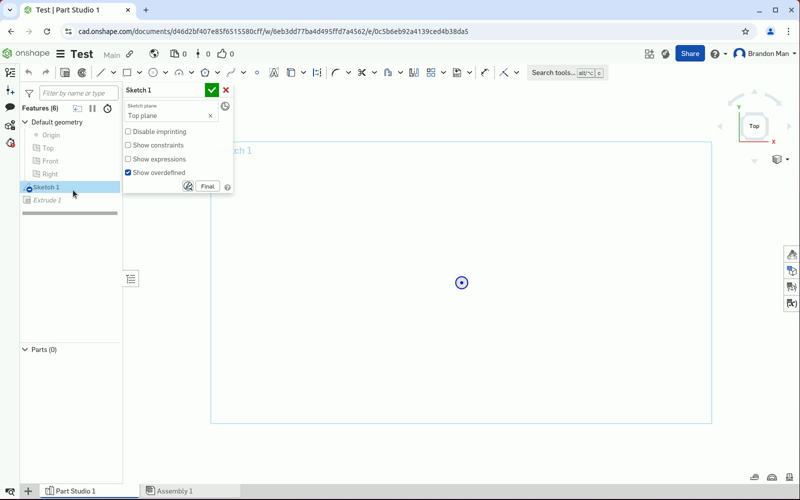
mouse_move(229, 92)
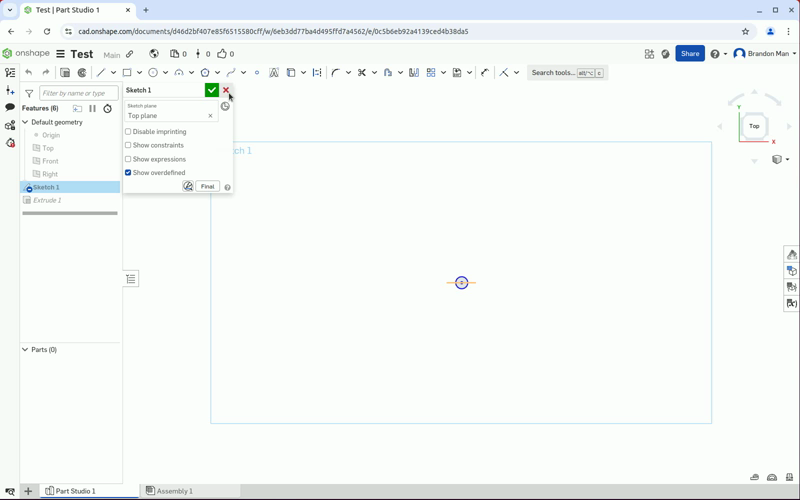
click(229, 92)
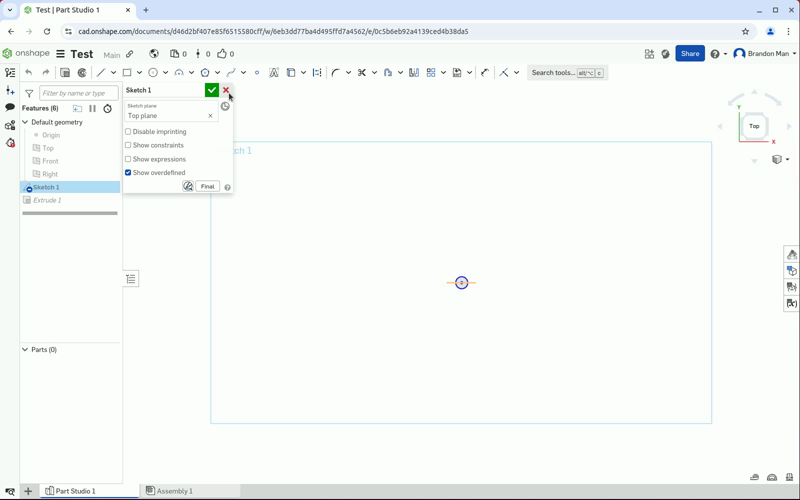
key(shift+s)
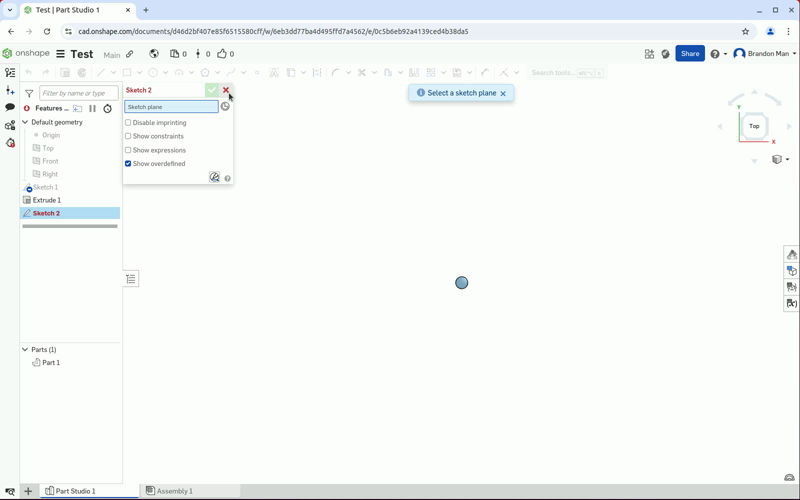
mouse_move(73, 150)
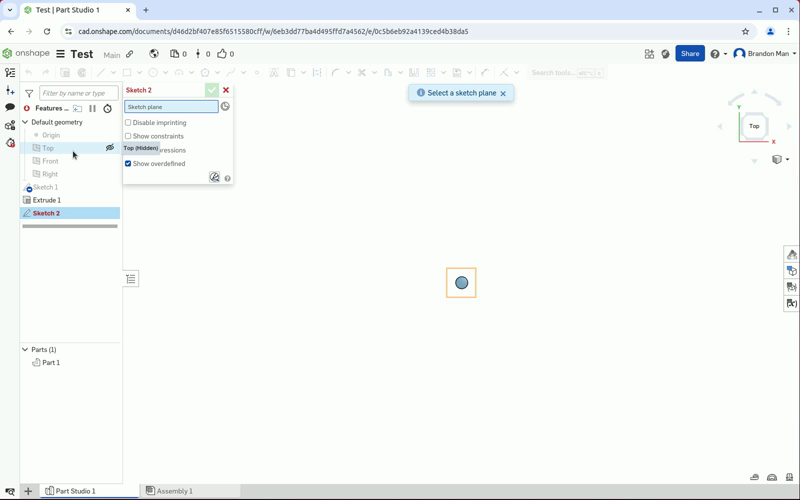
click(73, 150)
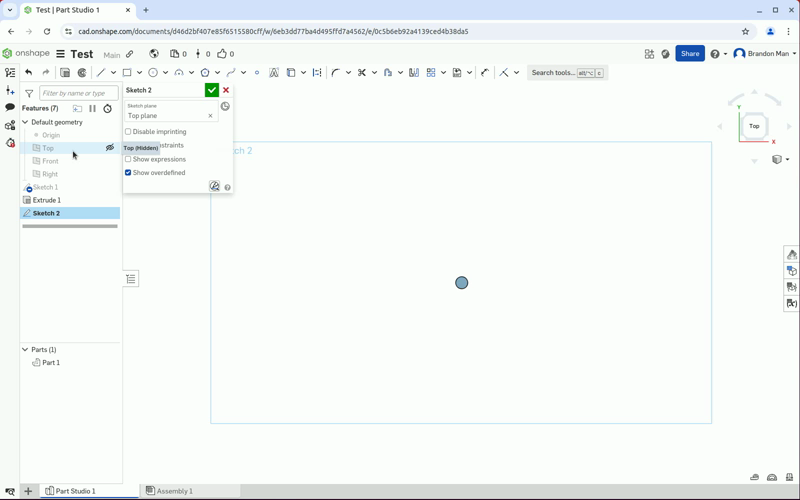
mouse_move(73, 352)
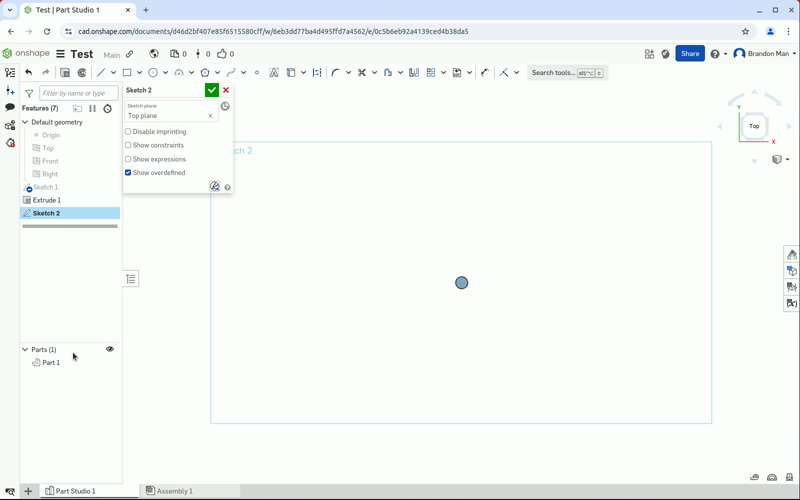
key(y)
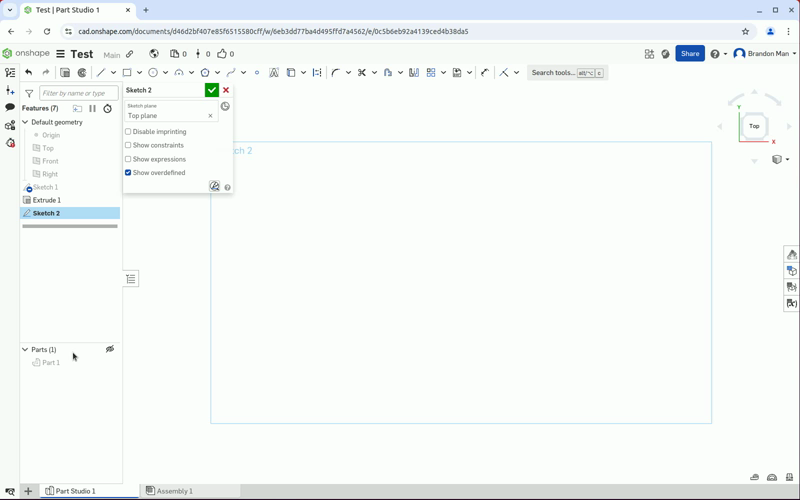
key(c)
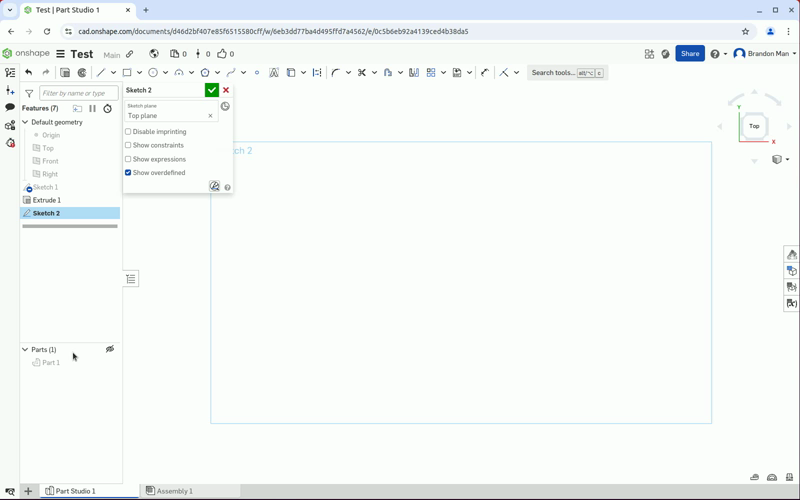
key_down(shift)
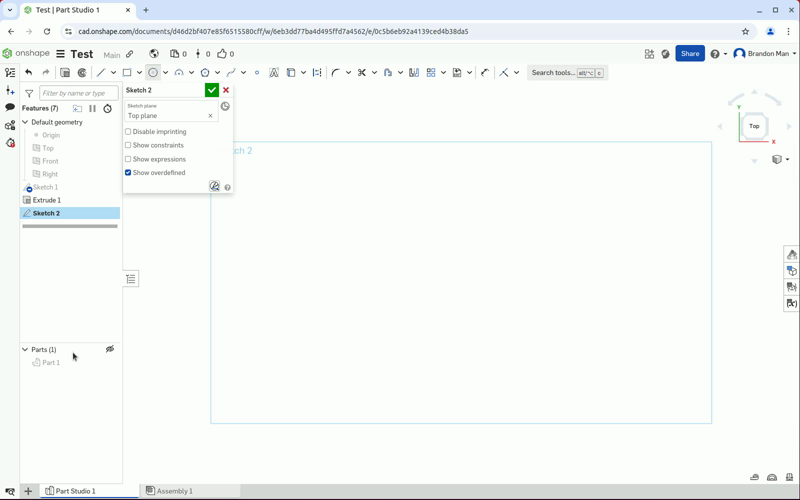
mouse_move(461, 282)
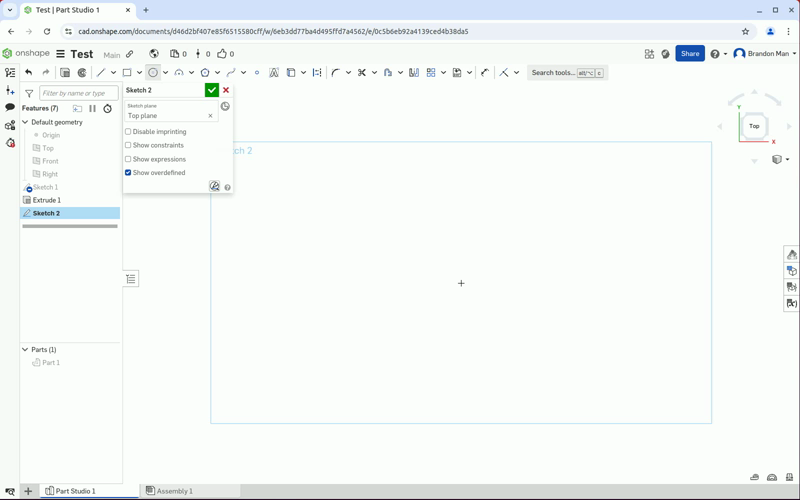
click(461, 282)
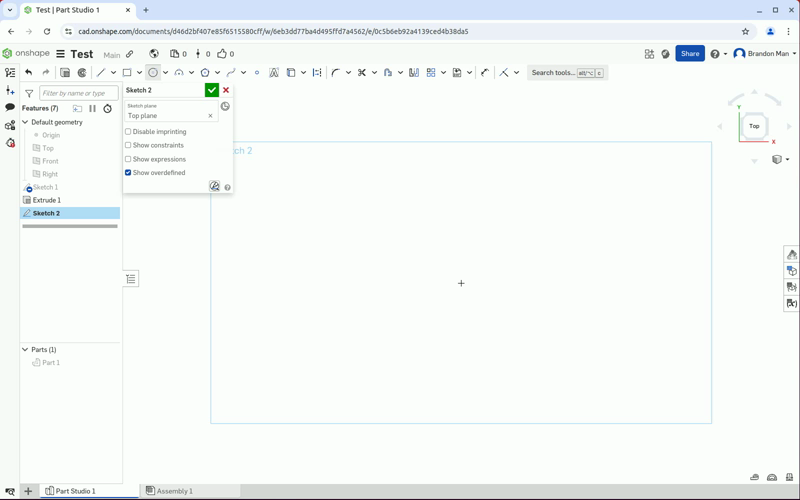
key_up(shift)
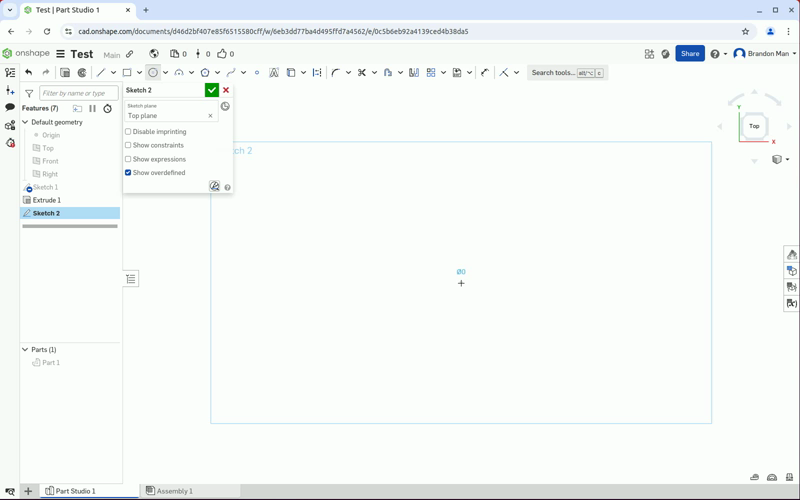
mouse_move(477, 282)
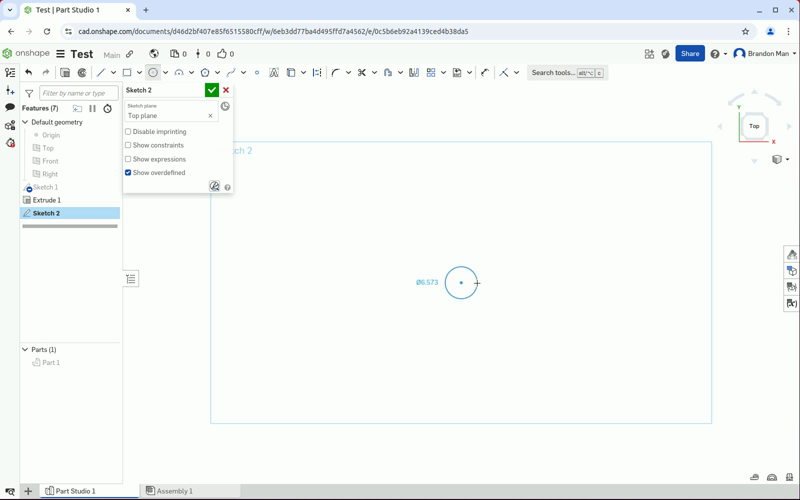
click(477, 282)
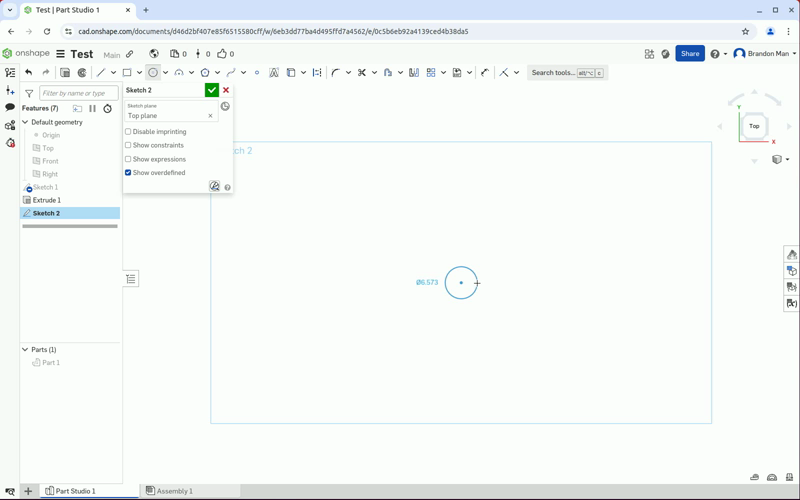
key(esc)
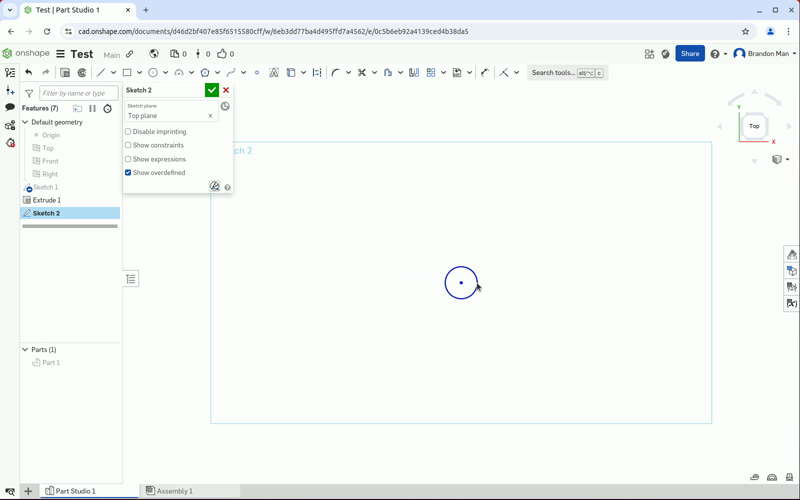
key(c)
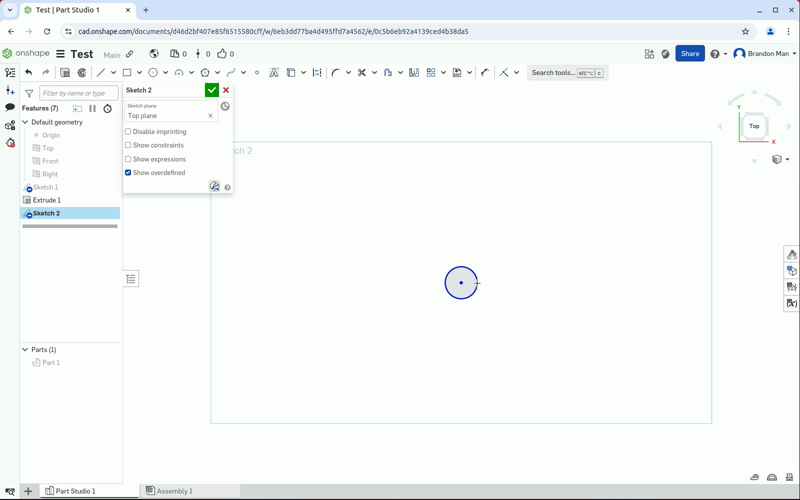
key_down(shift)
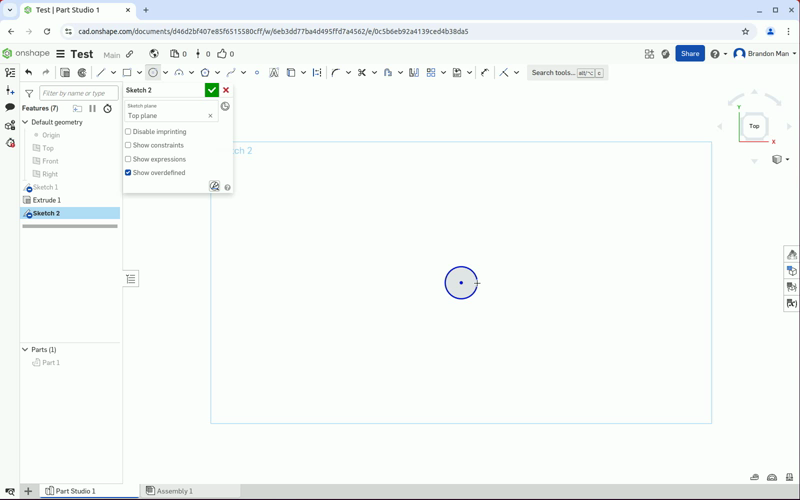
mouse_move(461, 282)
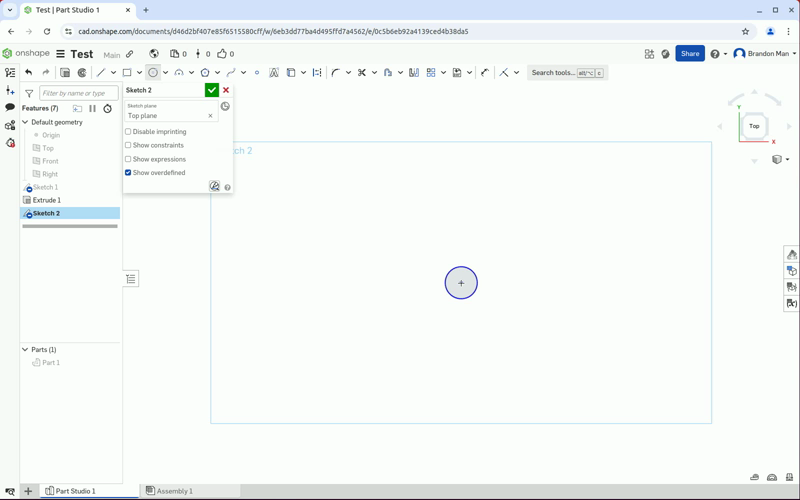
click(461, 282)
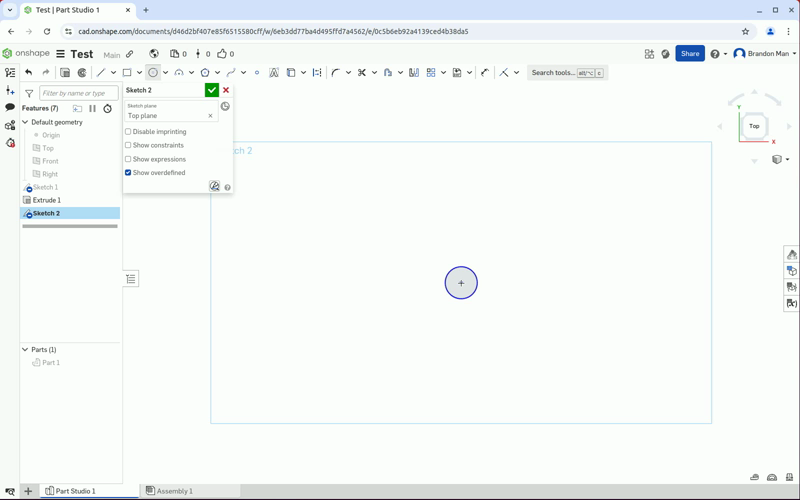
key_up(shift)
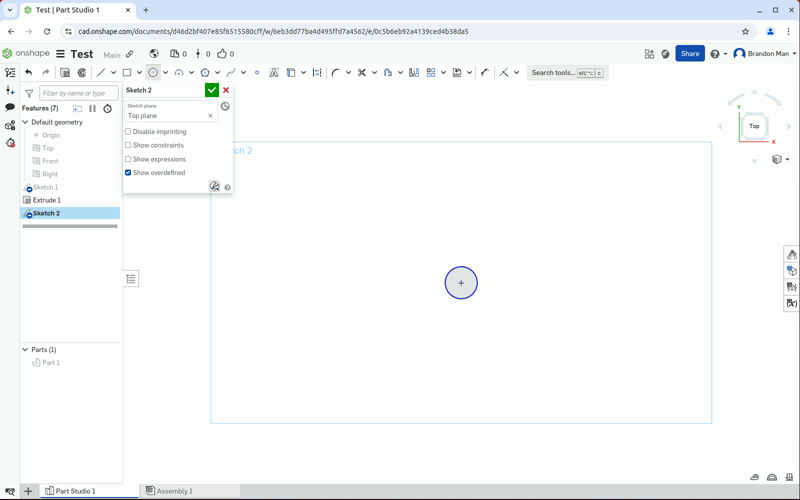
mouse_move(466, 282)
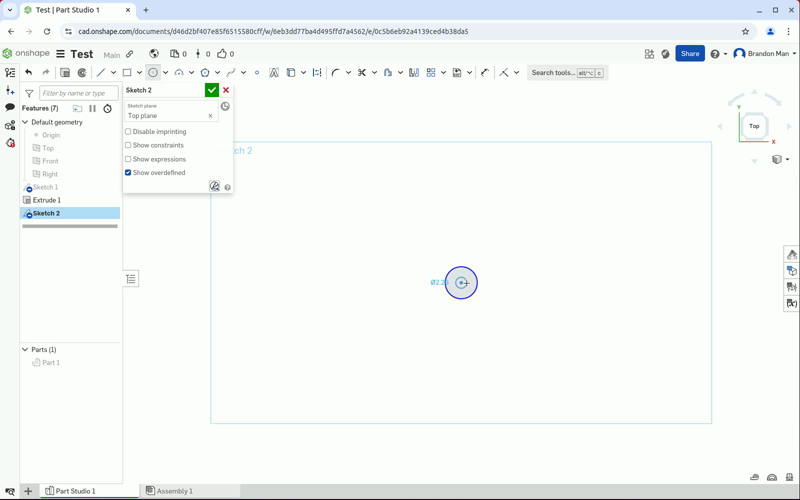
click(466, 282)
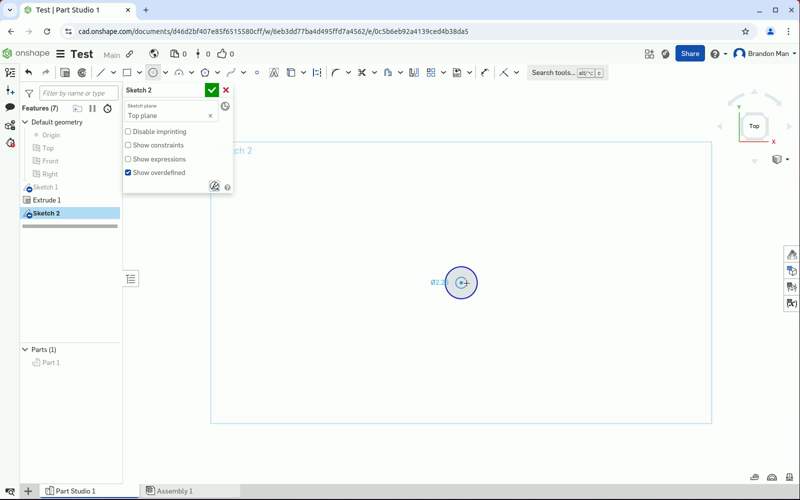
key(esc)
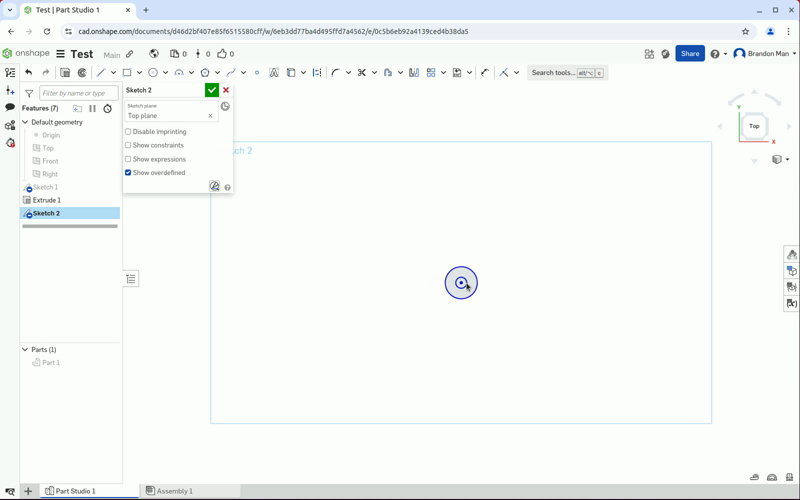
mouse_move(470, 272)
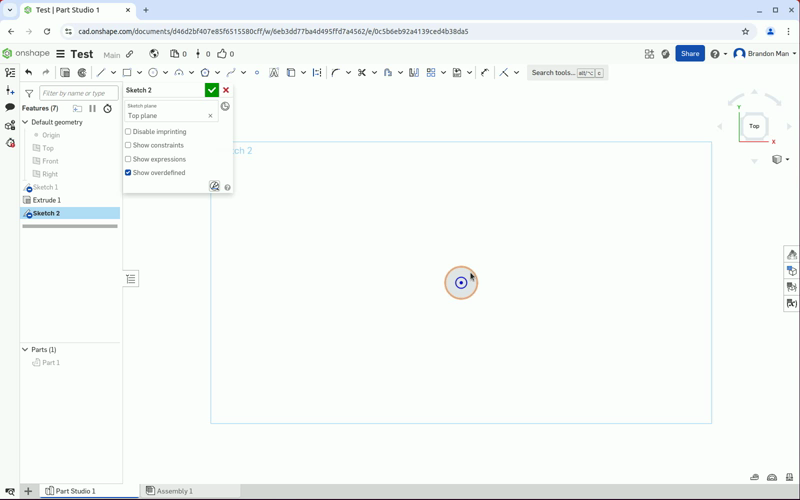
scroll(6)
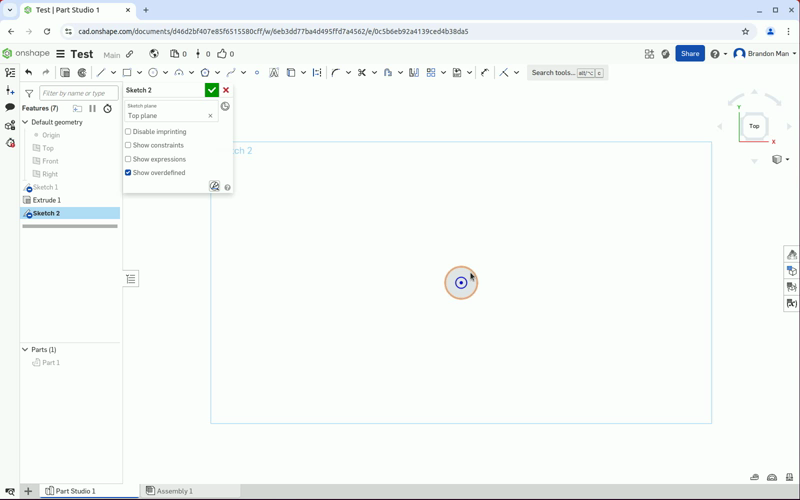
scroll(6)
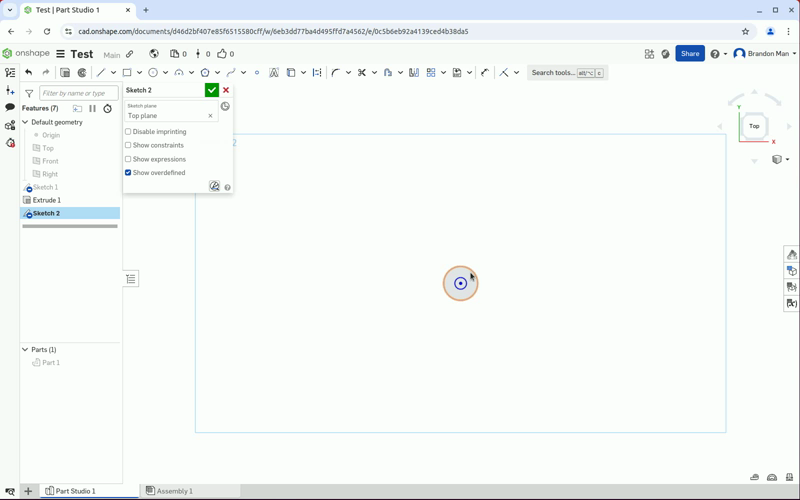
scroll(6)
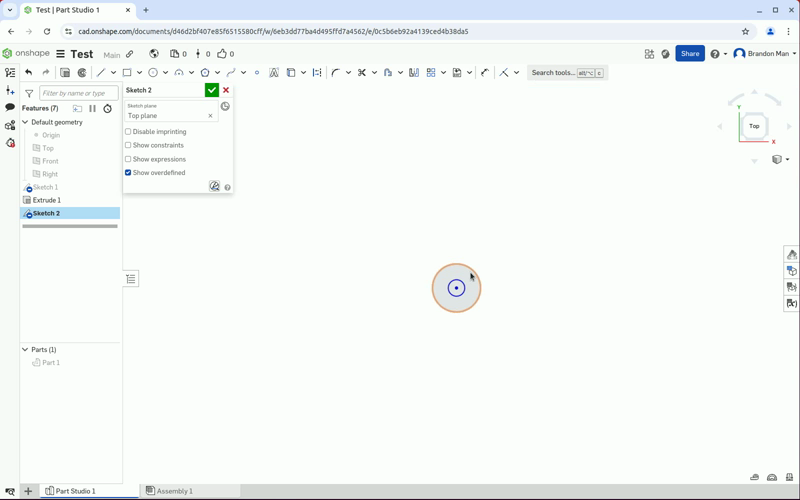
scroll(6)
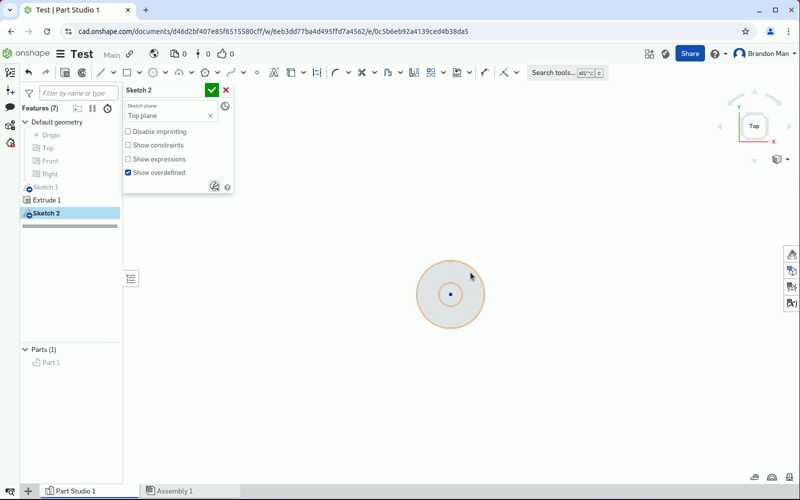
scroll(6)
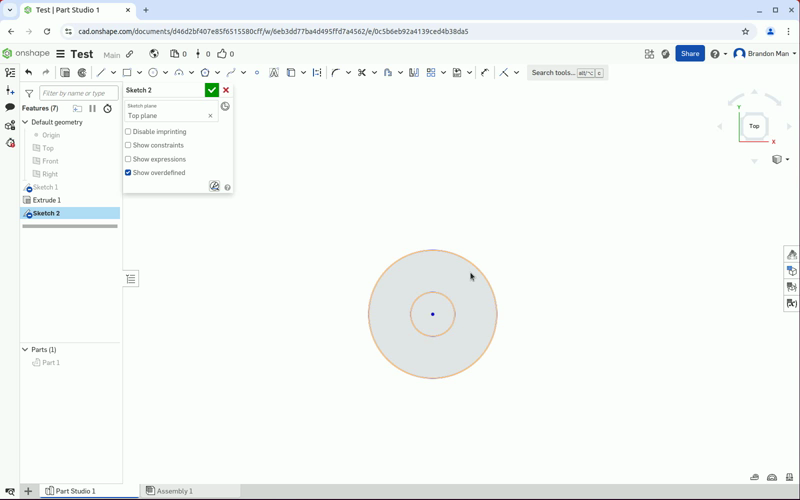
scroll(6)
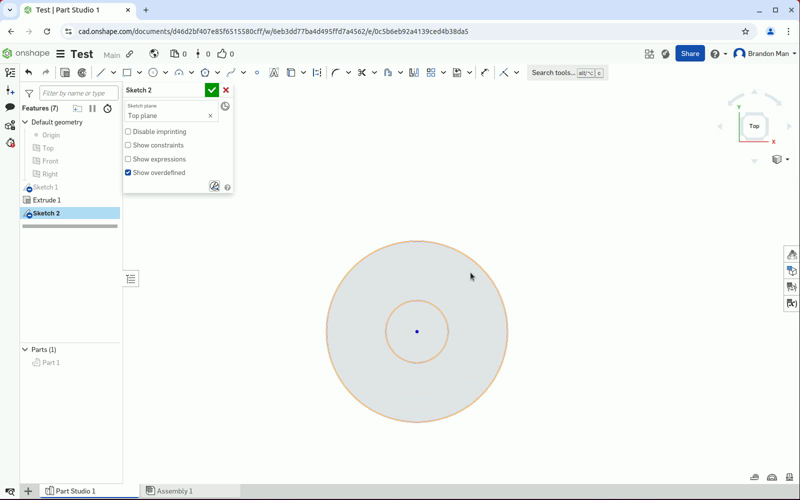
scroll(6)
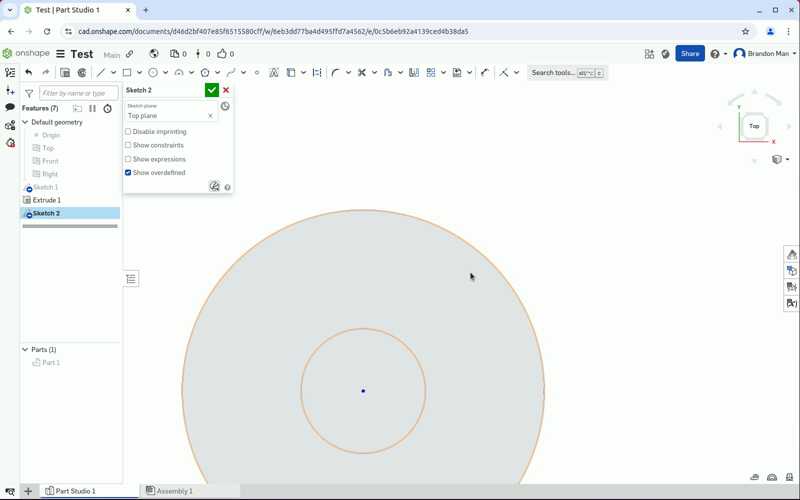
click(470, 272)
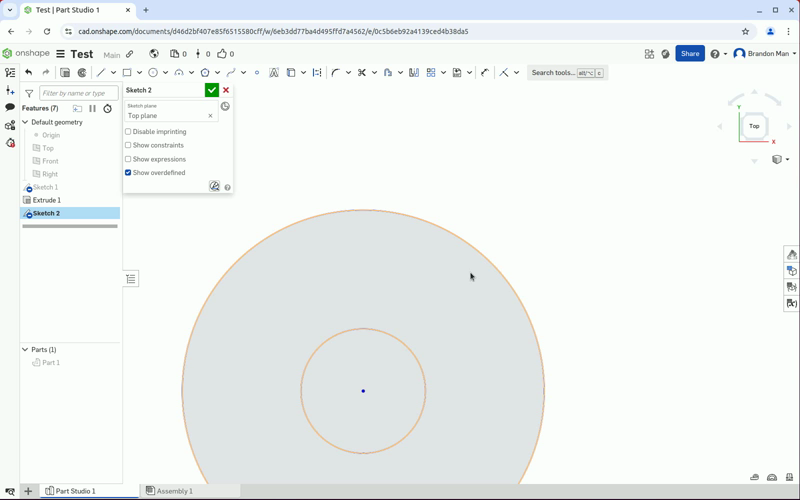
scroll(-6)
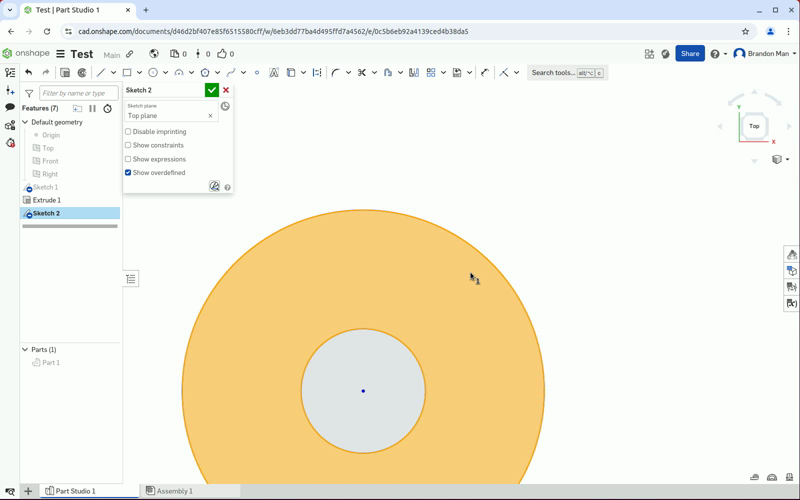
scroll(-6)
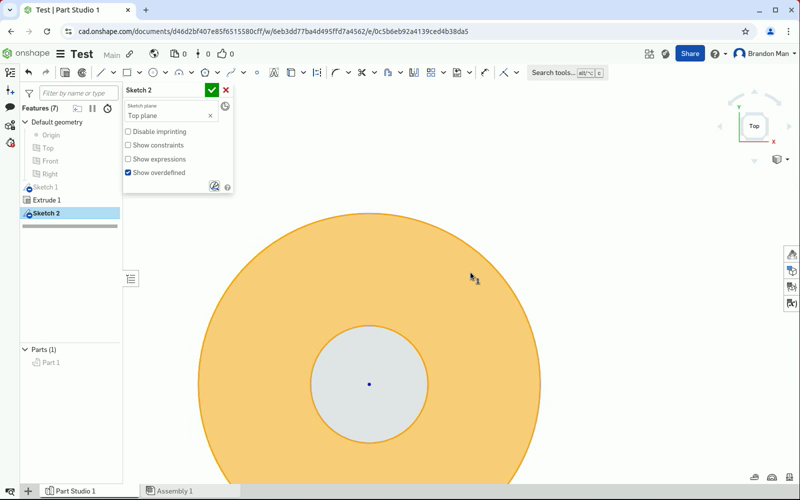
scroll(-6)
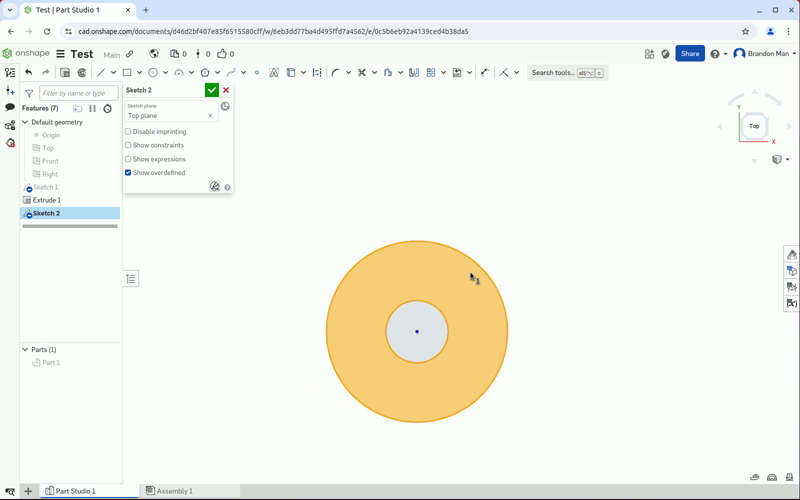
scroll(-6)
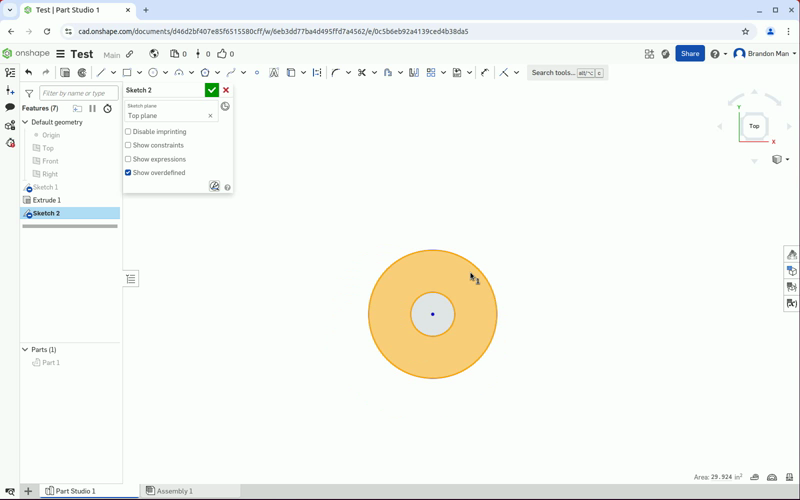
scroll(-6)
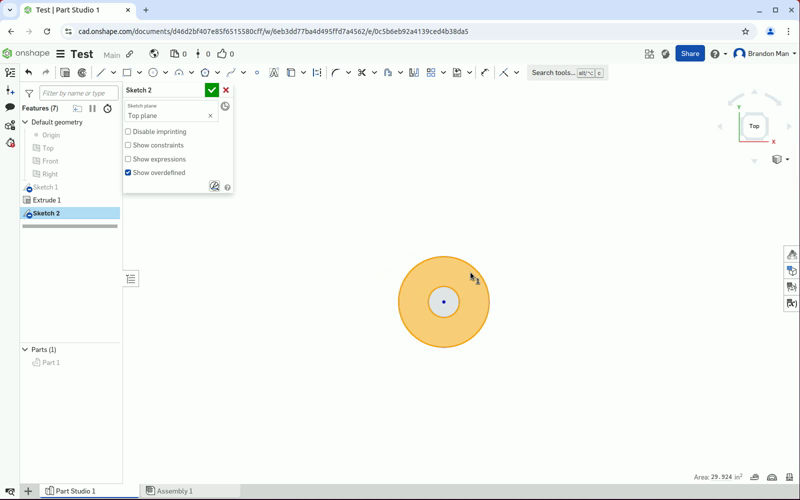
scroll(-6)
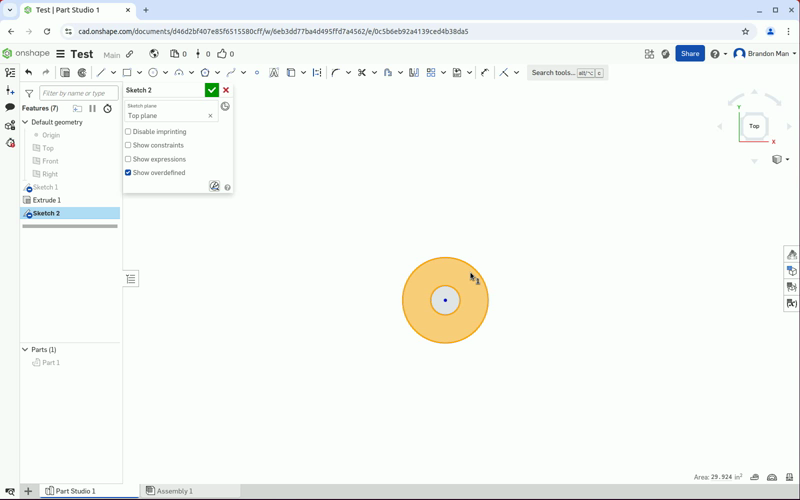
scroll(-6)
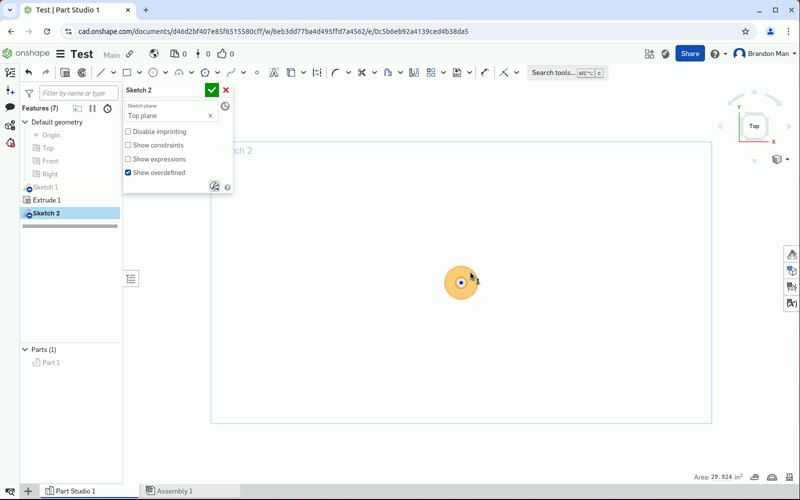
mouse_move(73, 352)
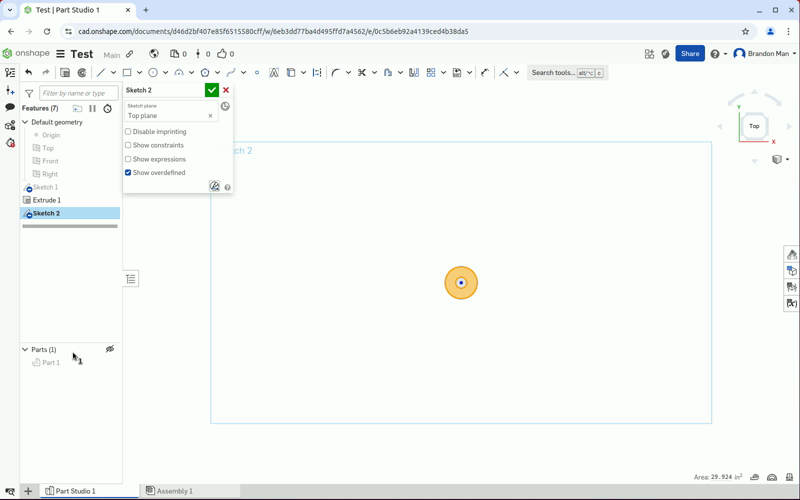
key(shift+y)
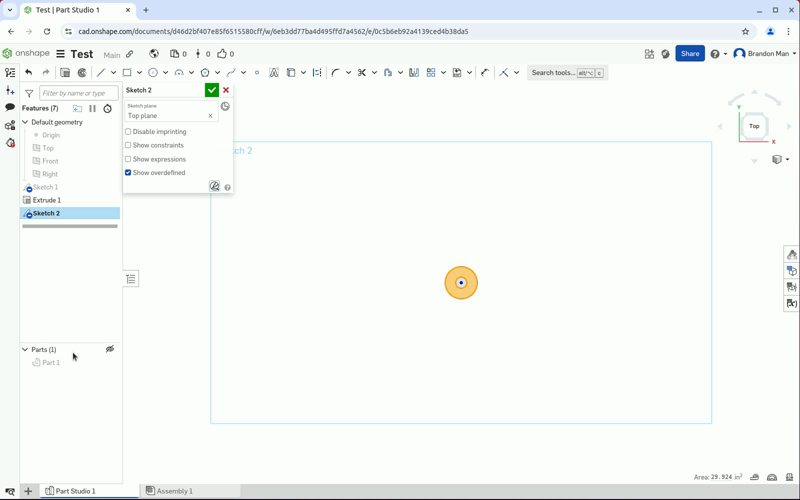
key(shift+e)
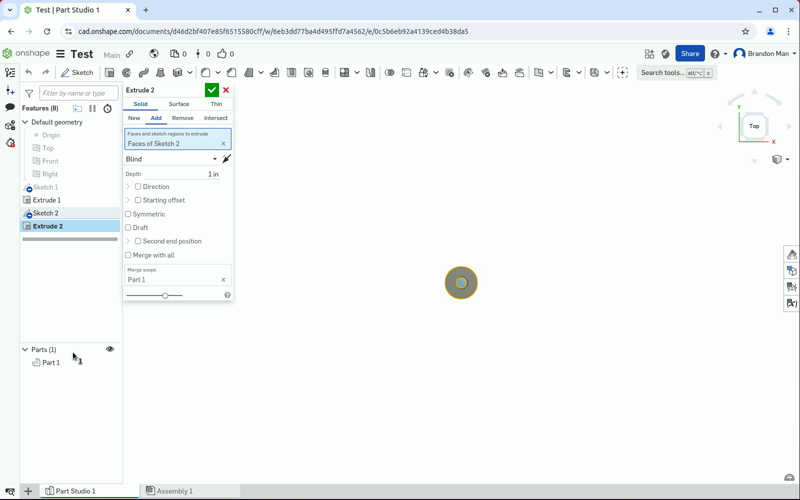
mouse_move(143, 106)
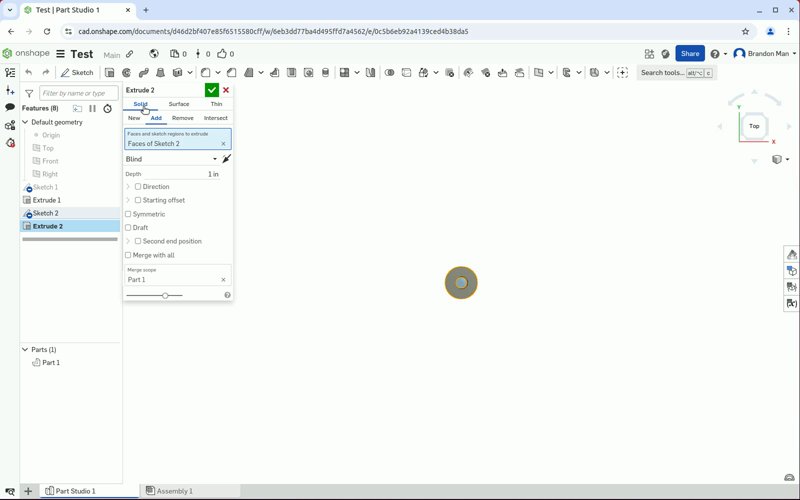
click(143, 106)
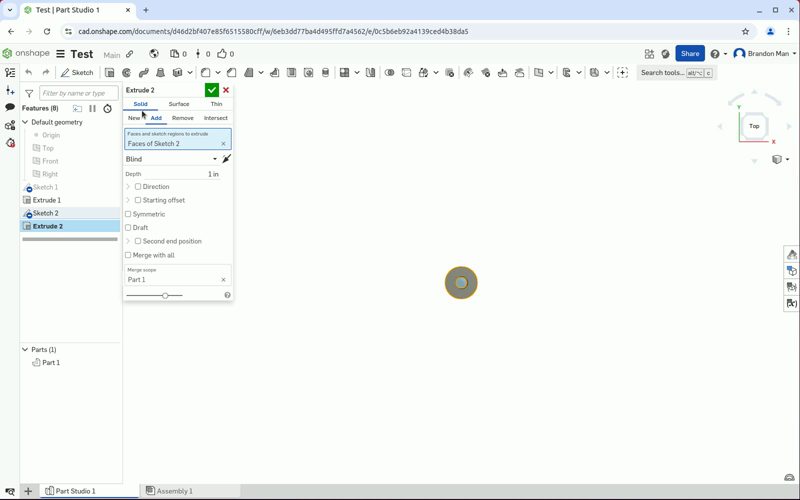
mouse_move(137, 120)
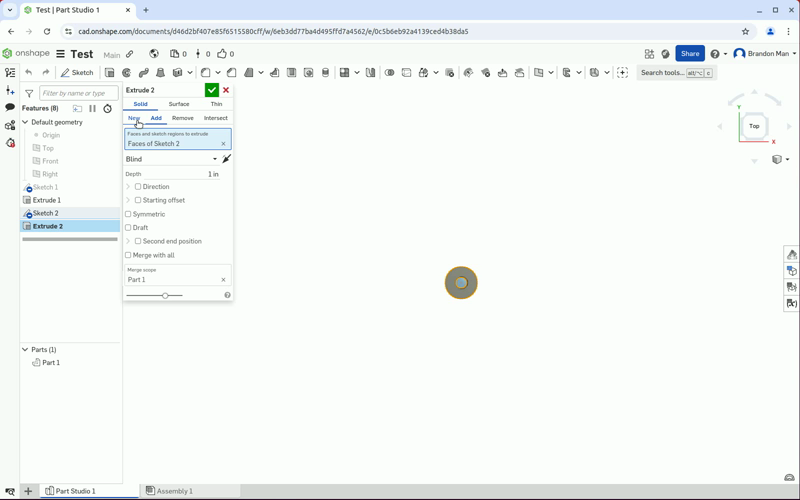
click(137, 120)
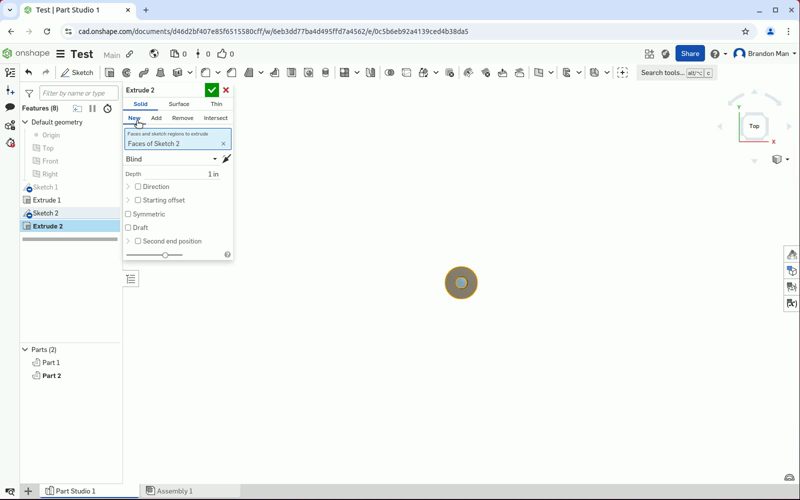
key(tab, 4)
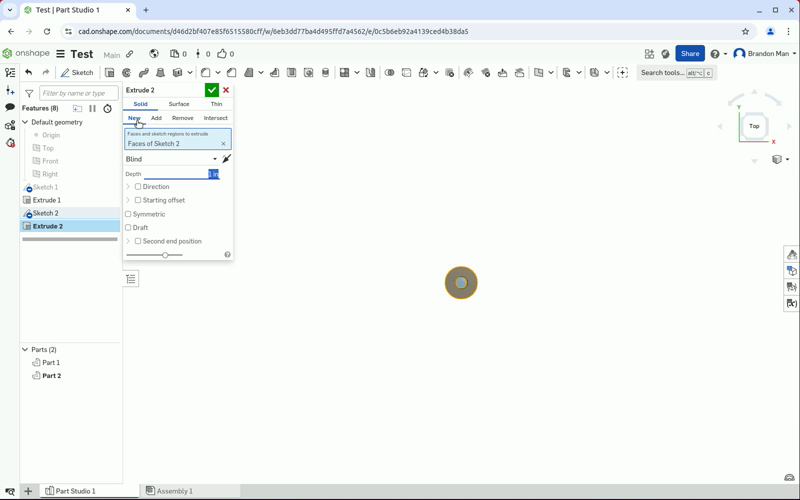
text(19.498)
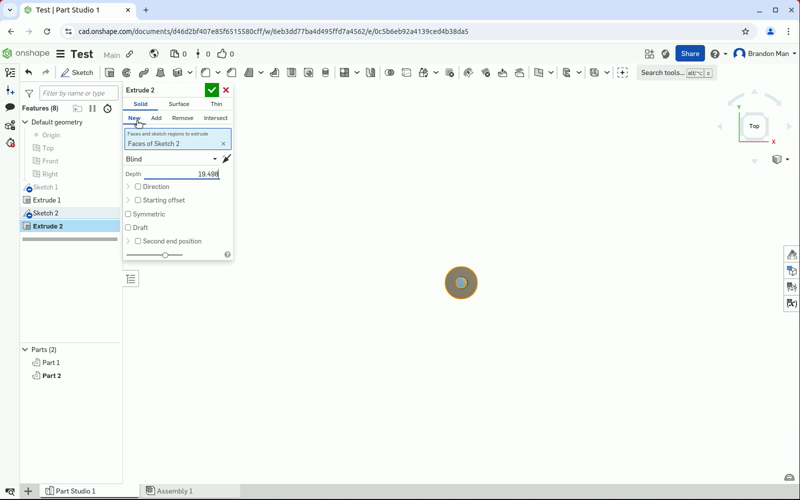
key(enter)
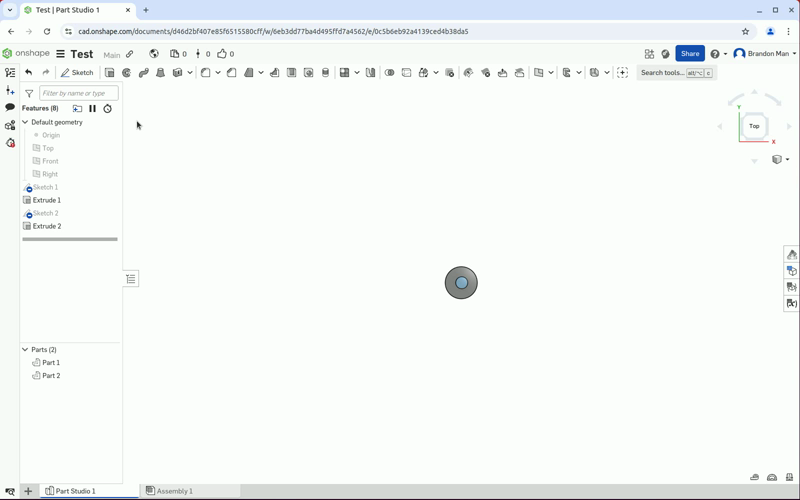
key(shift+h)
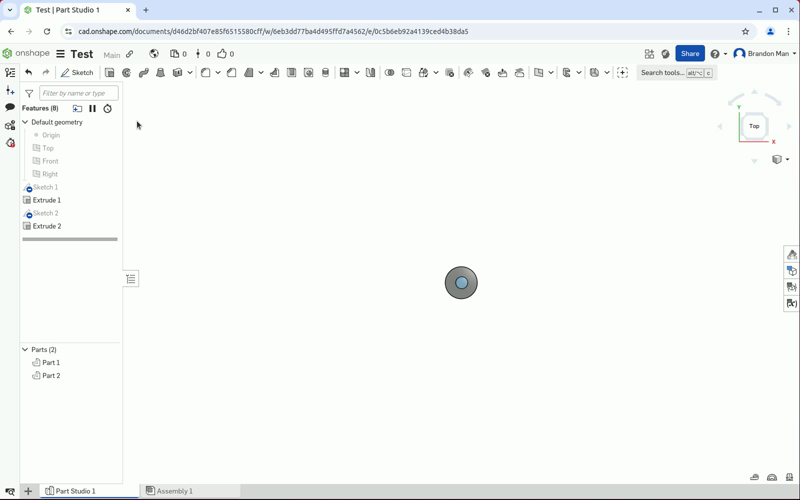
key(shift+h)
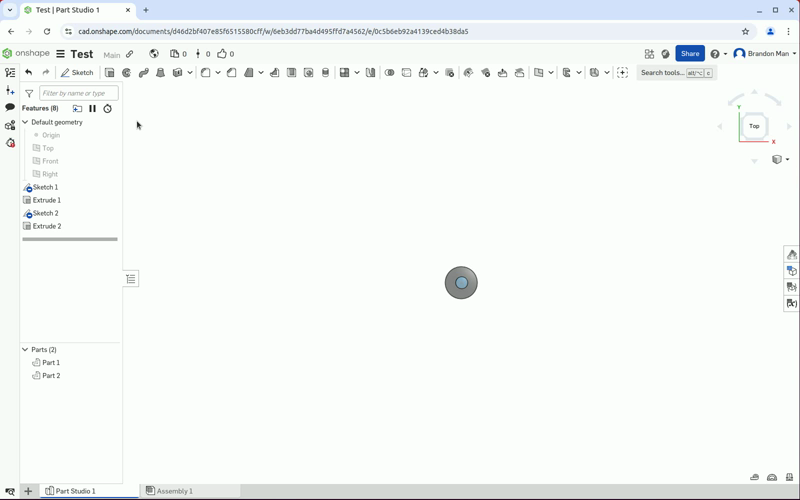
key(shift+7)
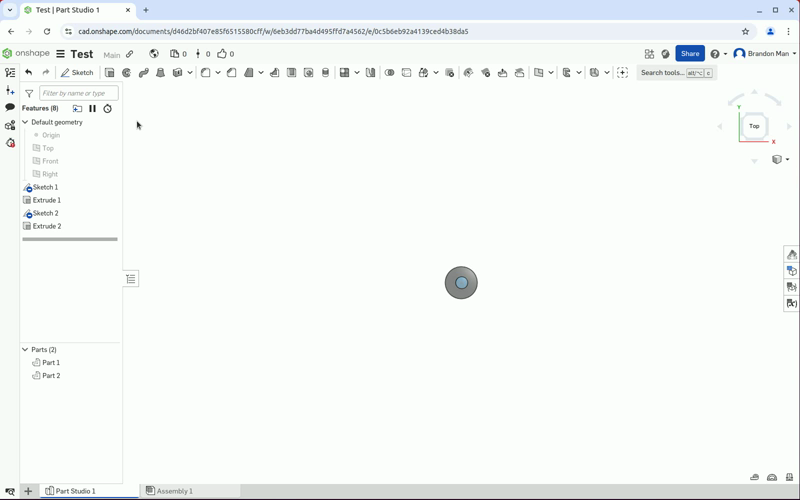
key(up, 3)
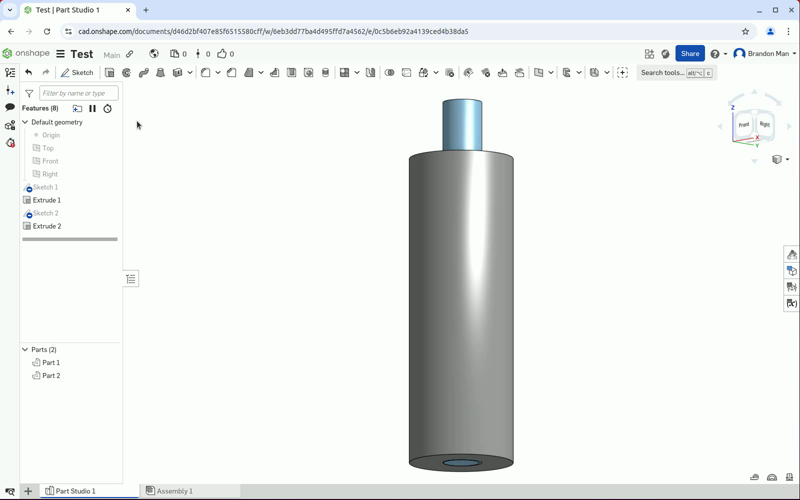
key(left, 3)
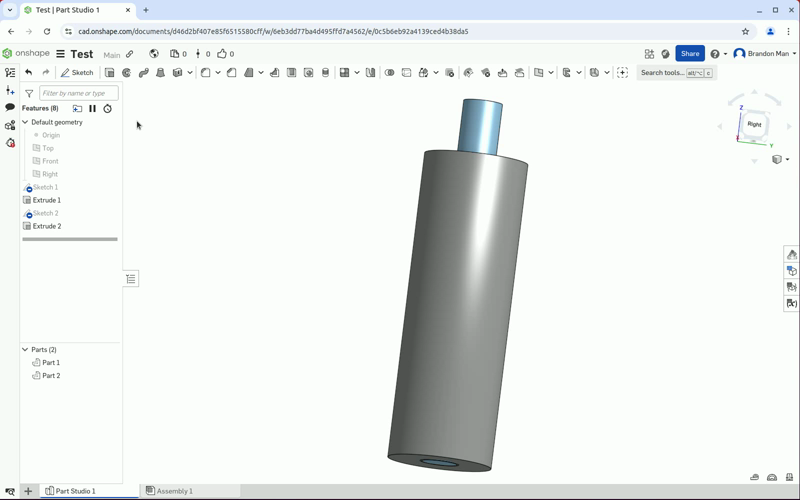
key(right, 3)
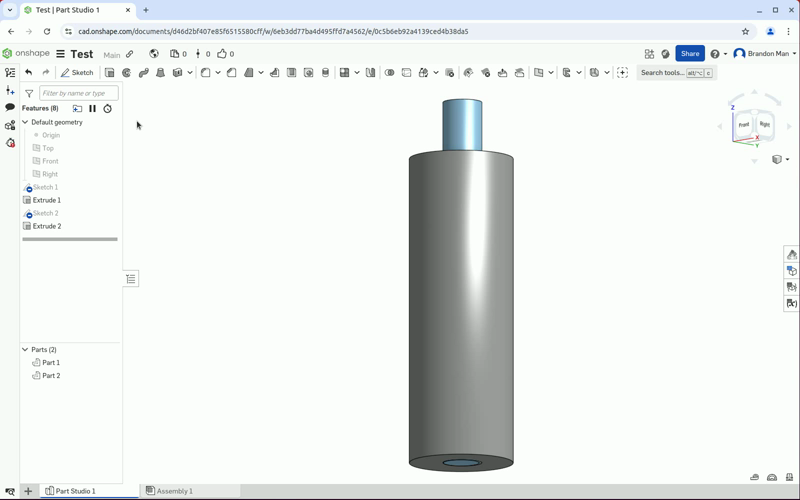
key(down, 3)
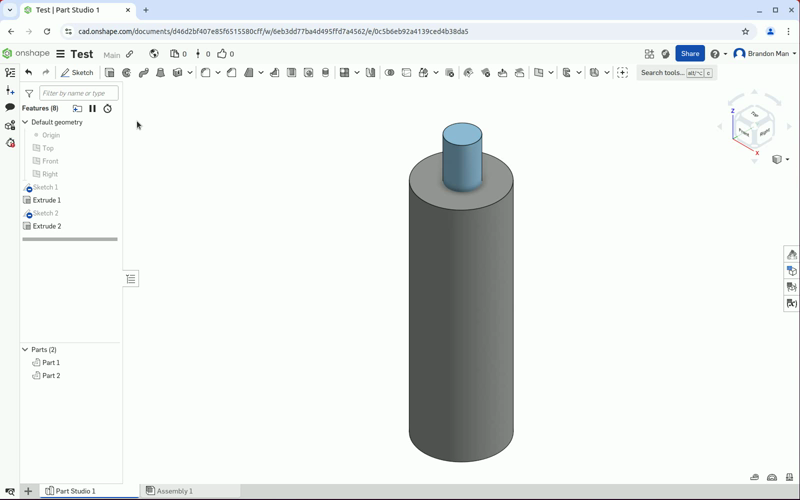
mouse_move(73, 189)
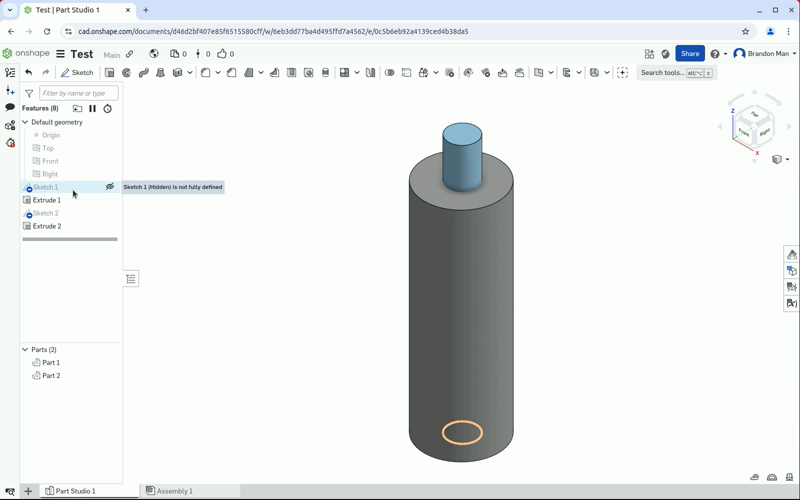
click(73, 189)